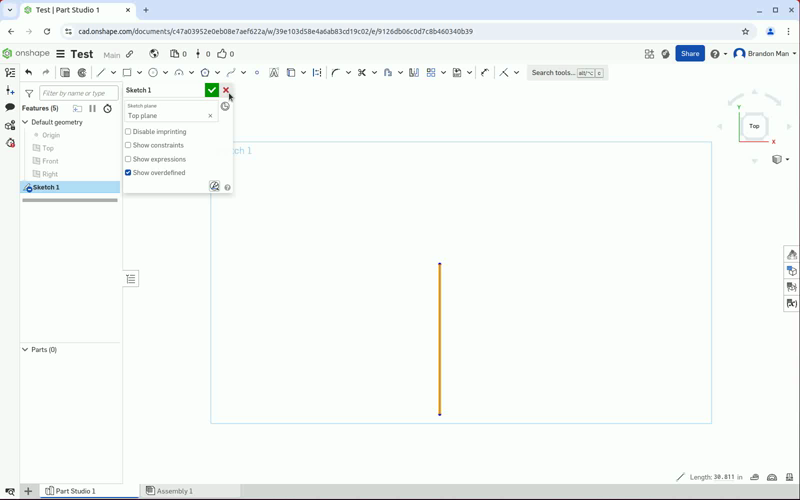
key(shift+h)
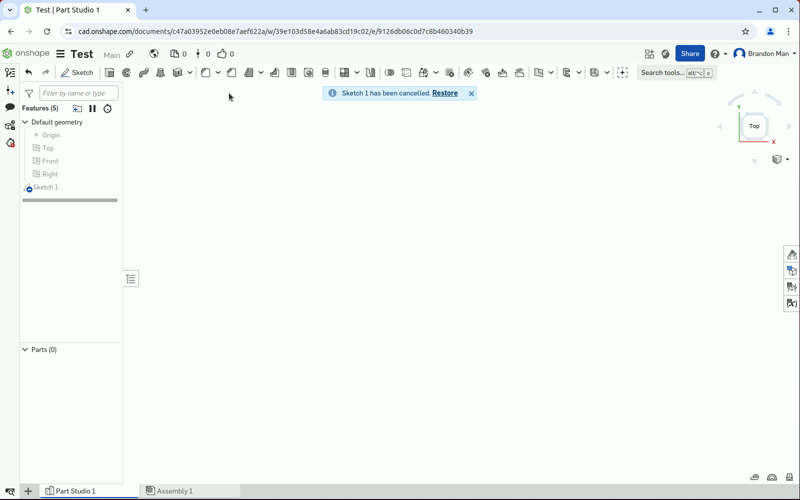
mouse_move(73, 352)
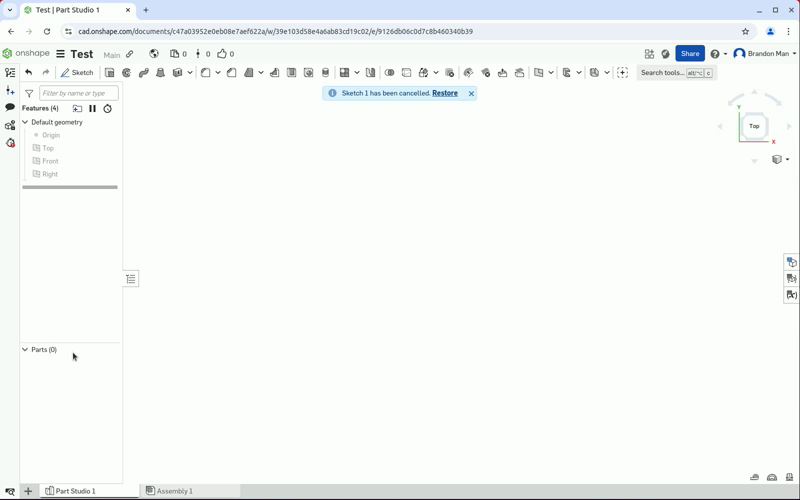
key(y)
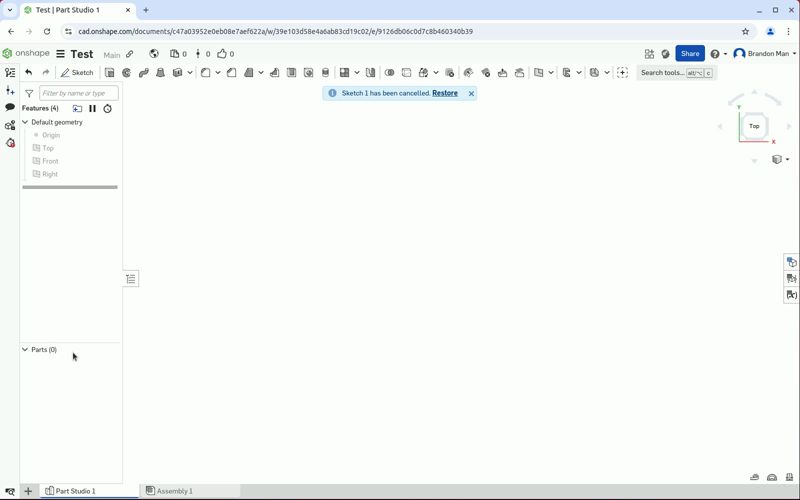
key(shift+p)
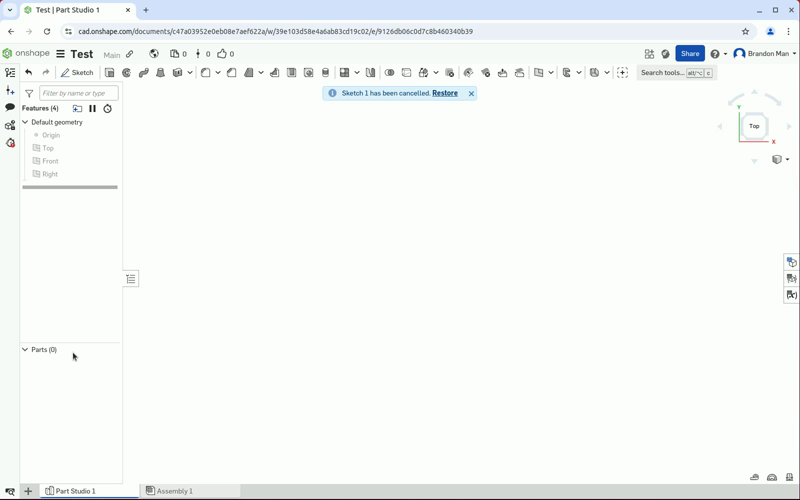
key(space)
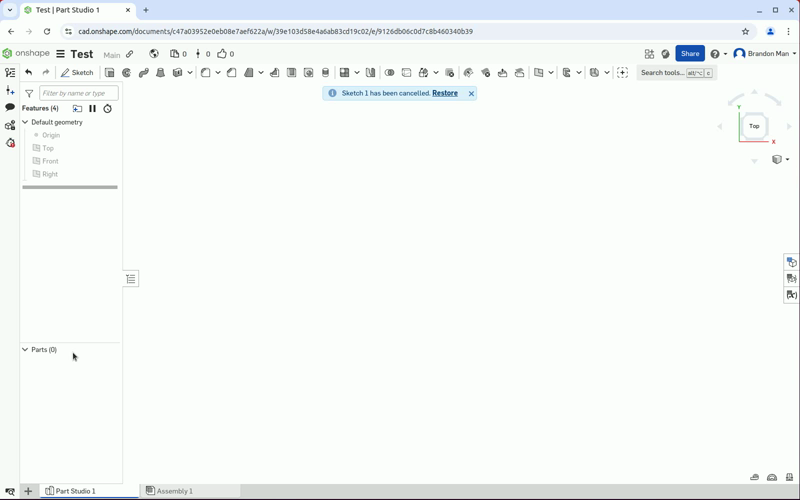
key_down(shift)
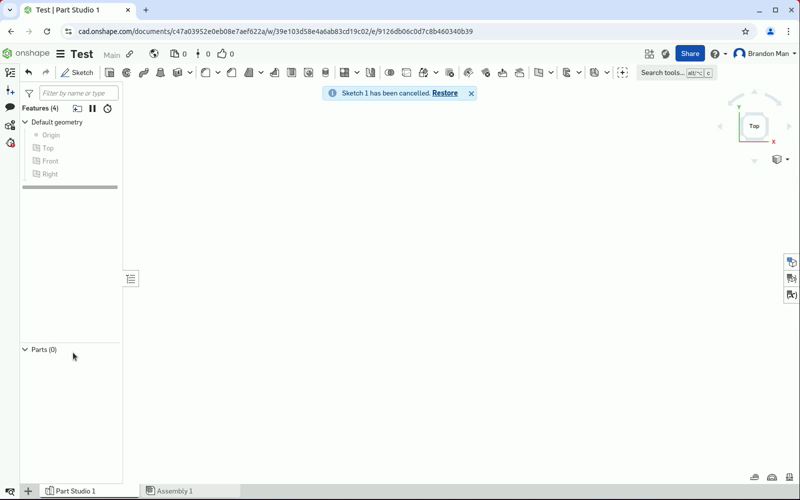
key(up)
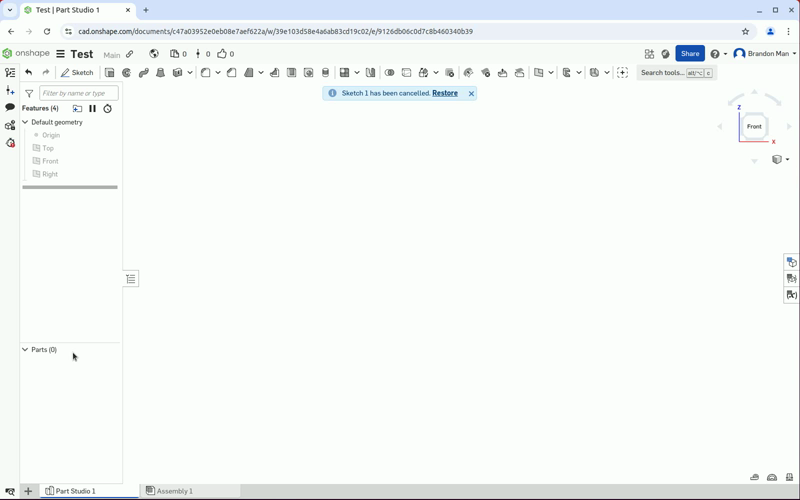
key_up(shift)
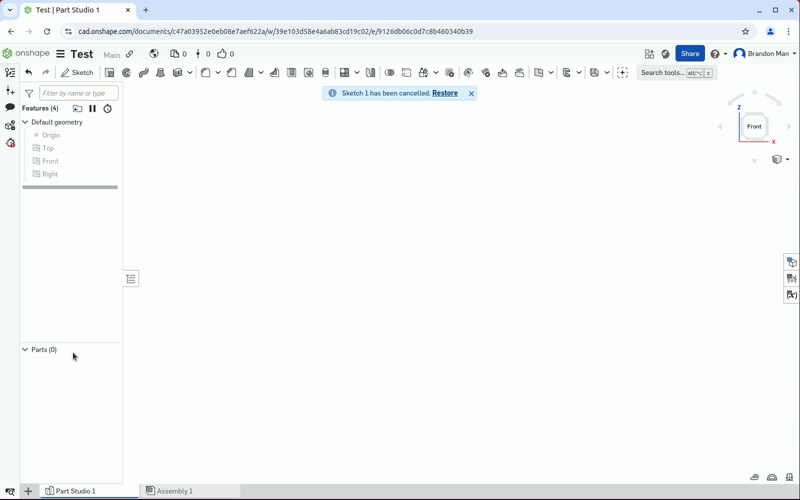
mouse_move(73, 352)
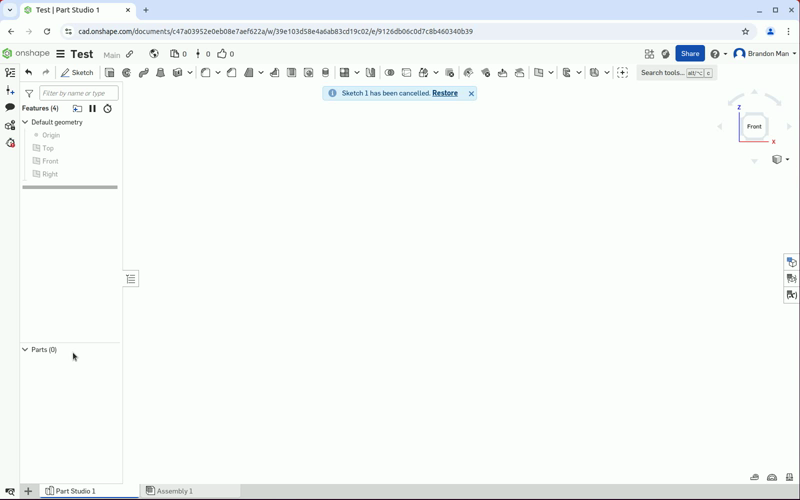
key(shift+y)
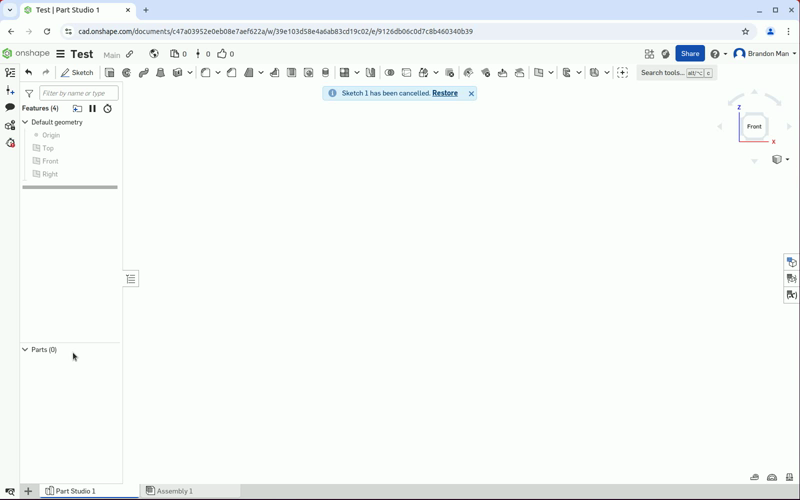
key(shift+s)
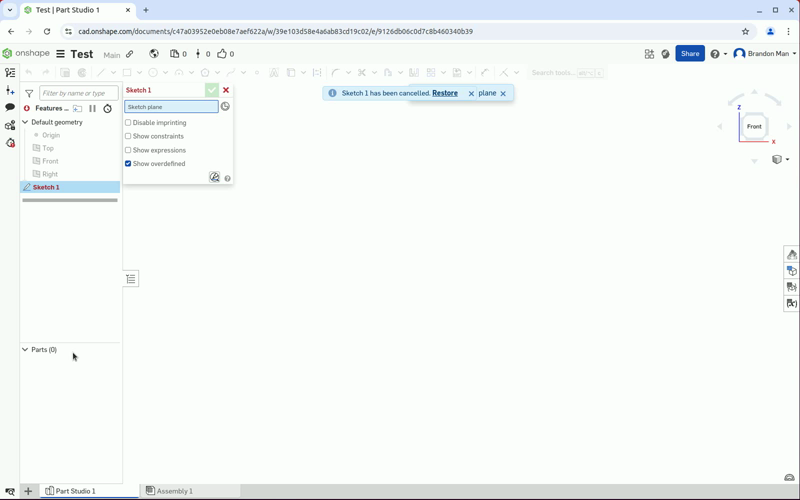
mouse_move(73, 163)
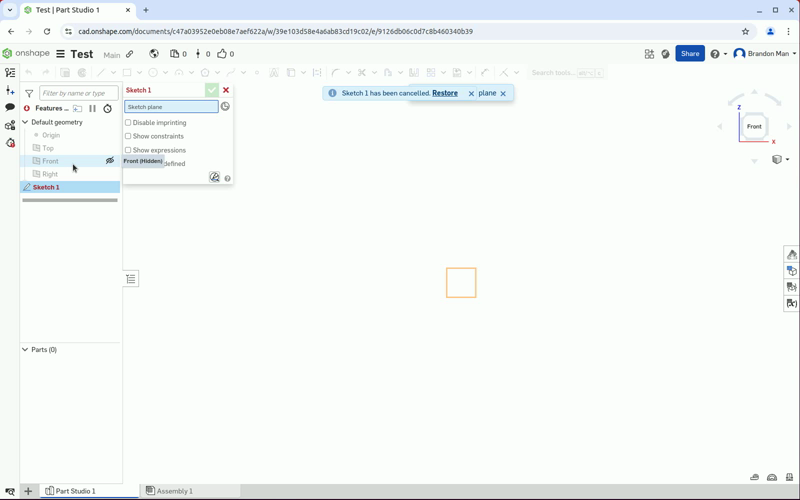
click(73, 163)
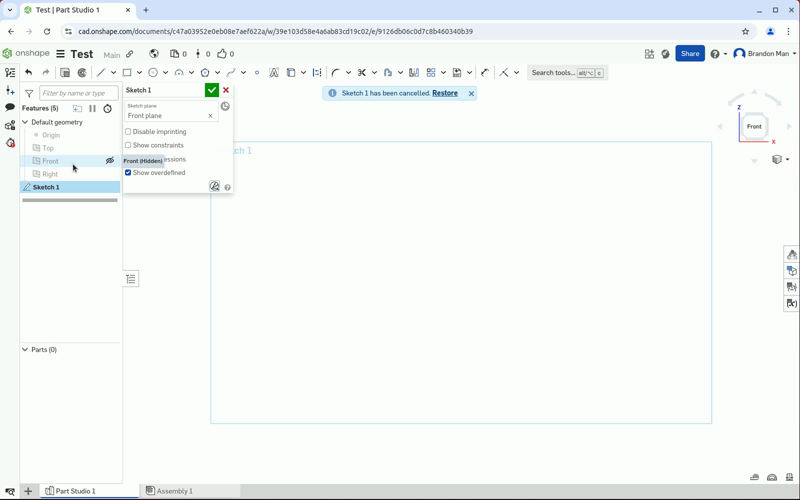
mouse_move(73, 352)
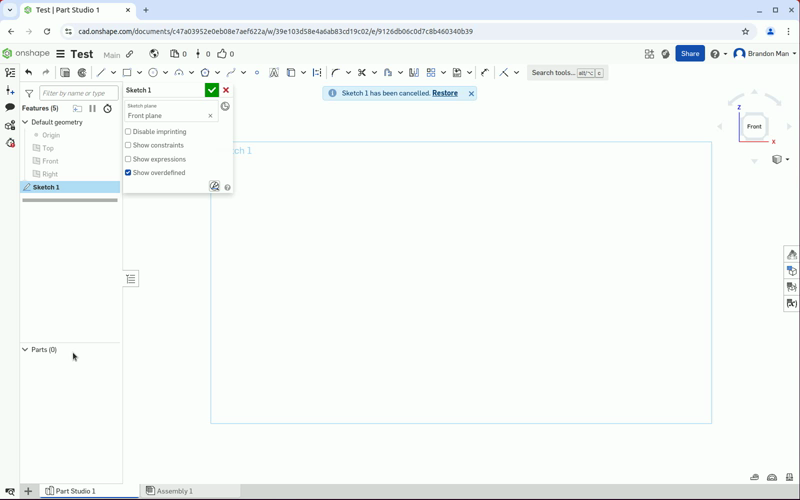
key(y)
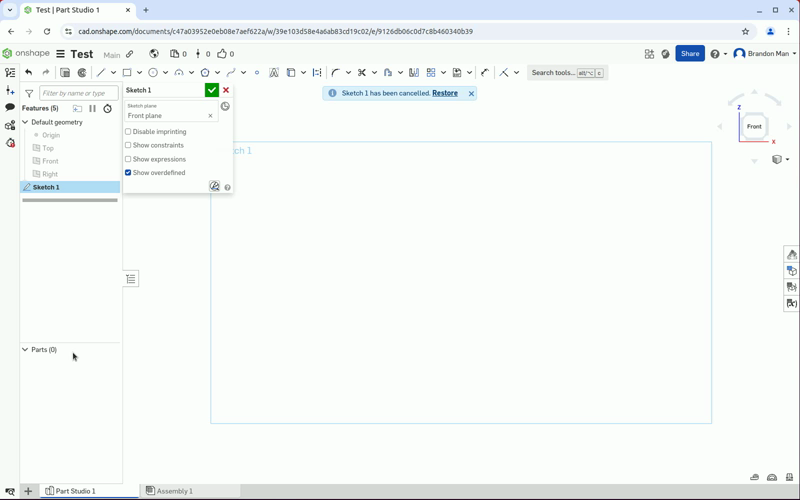
key(l)
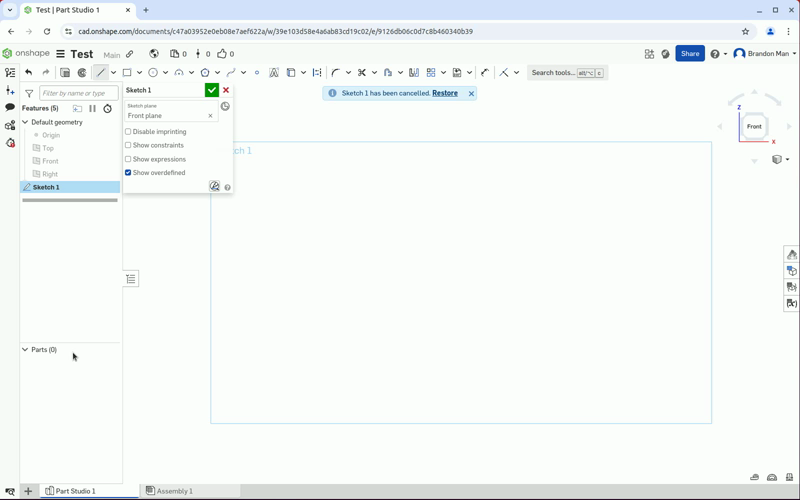
key_down(shift)
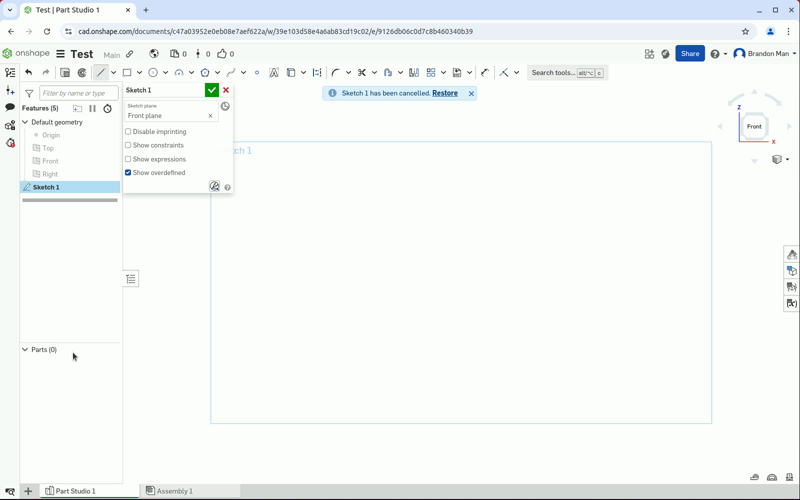
mouse_move(370, 383)
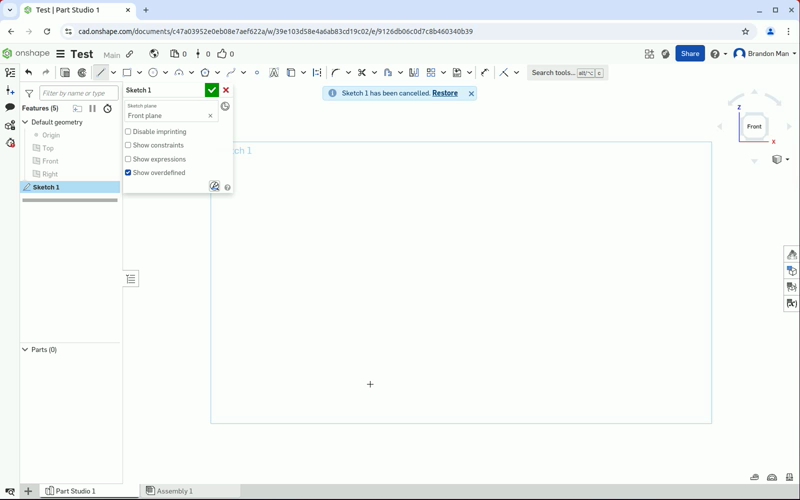
click(370, 383)
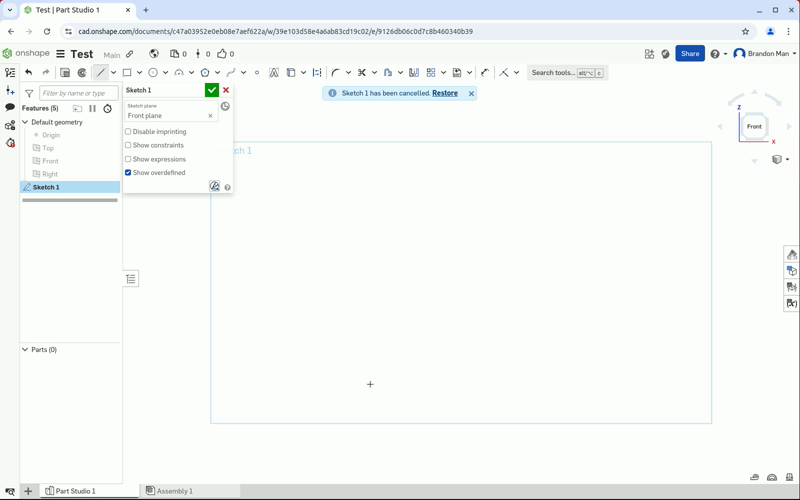
key_up(shift)
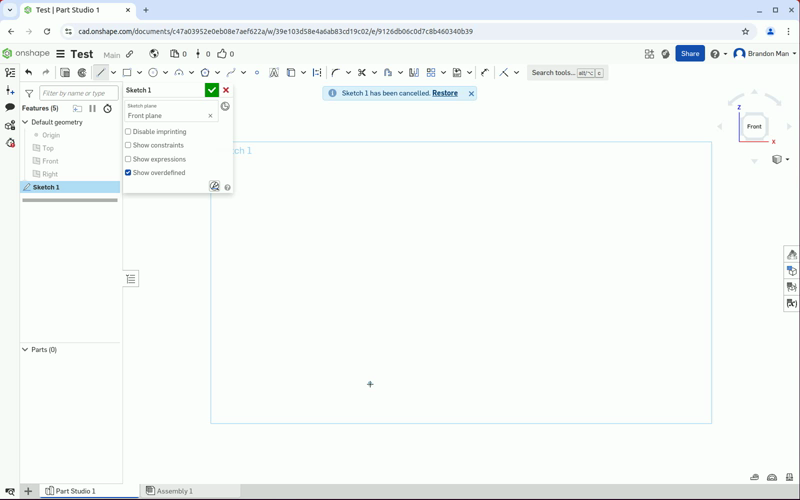
key_down(shift)
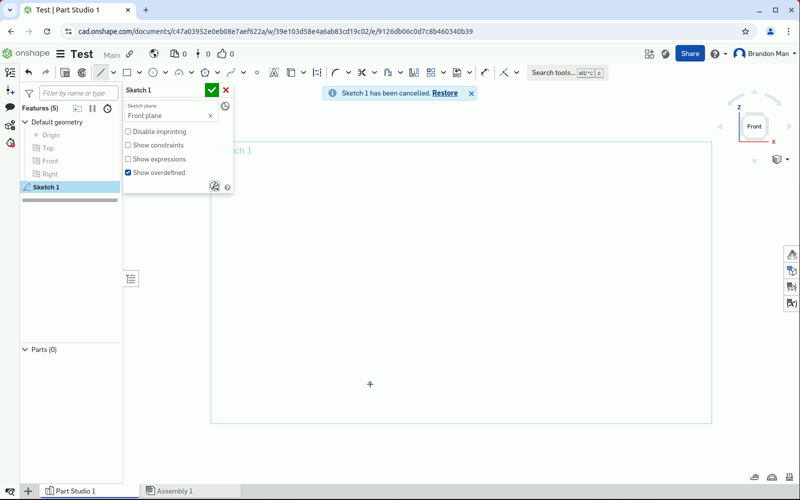
mouse_move(550, 383)
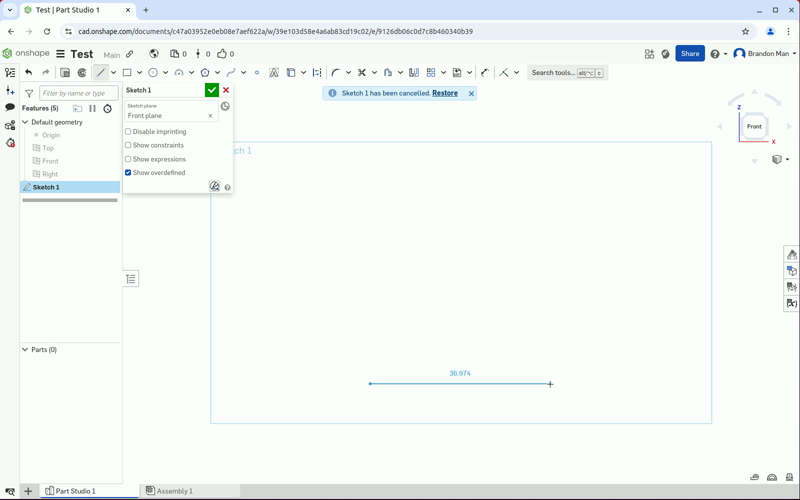
click(550, 383)
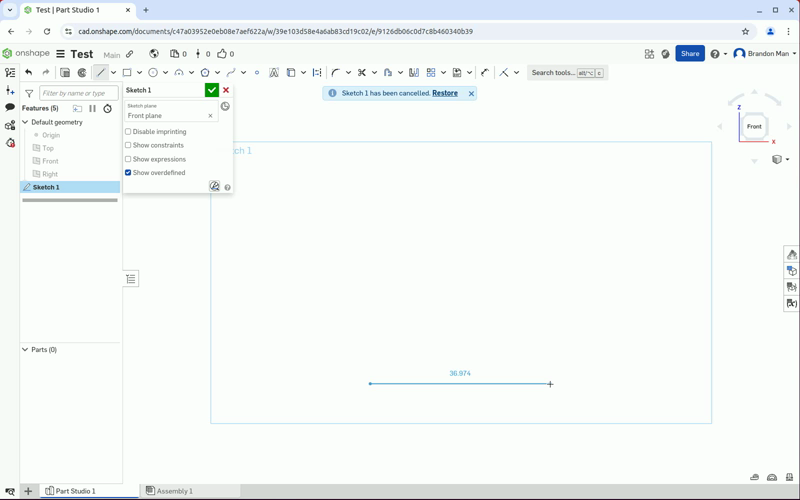
key_up(shift)
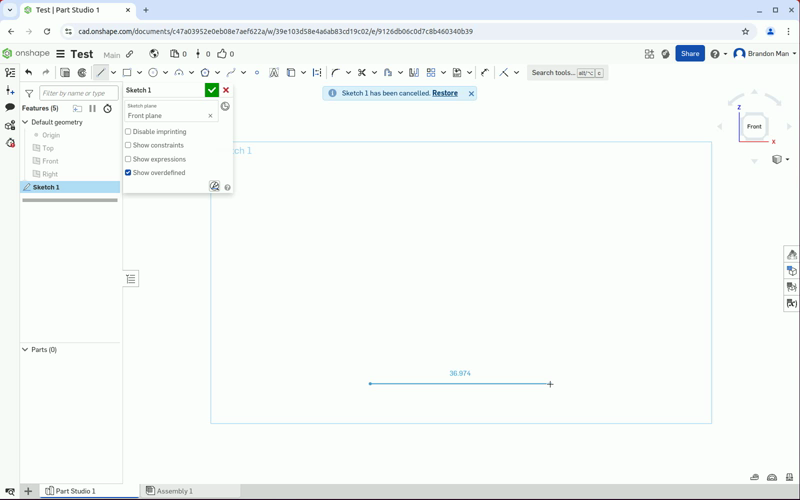
key_down(shift)
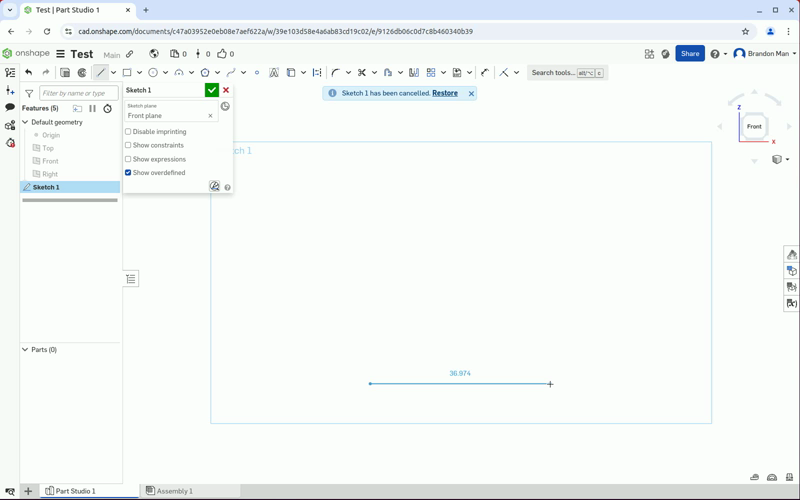
mouse_move(487, 268)
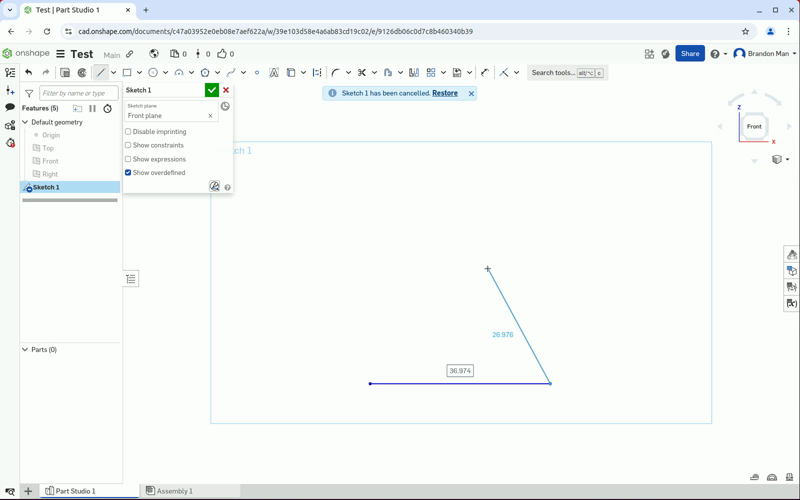
click(487, 268)
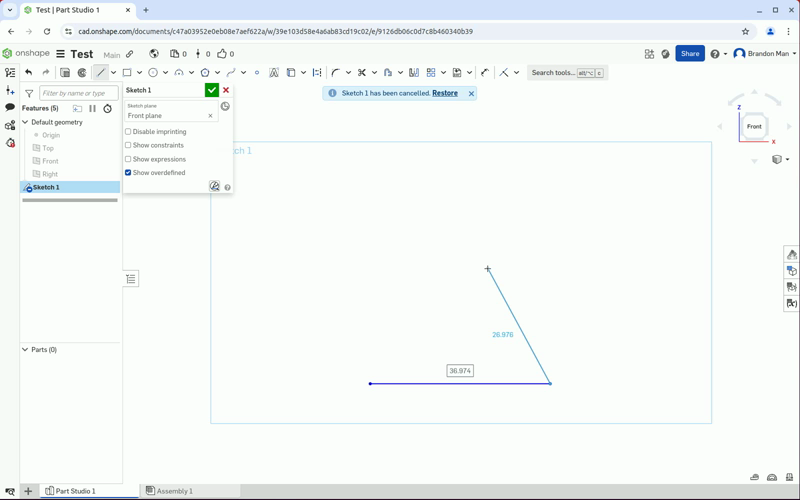
key_up(shift)
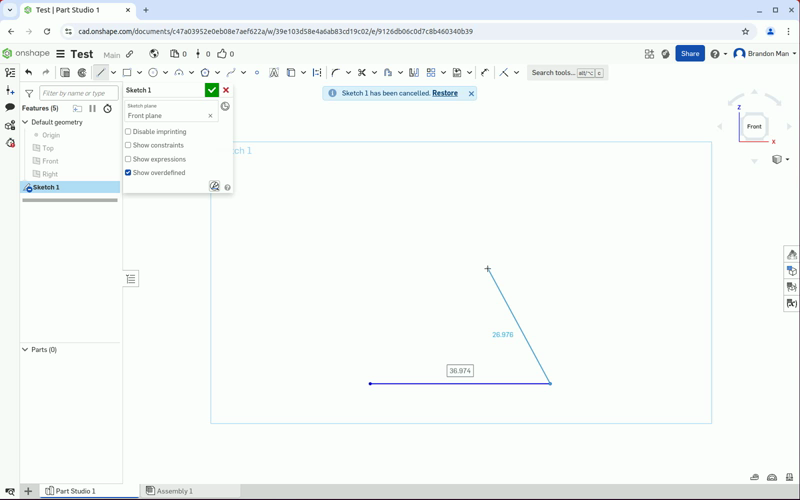
key(esc)
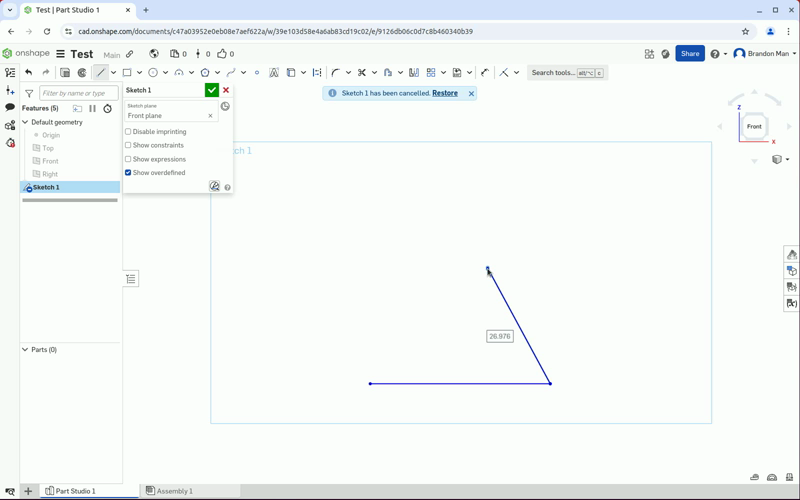
key(a)
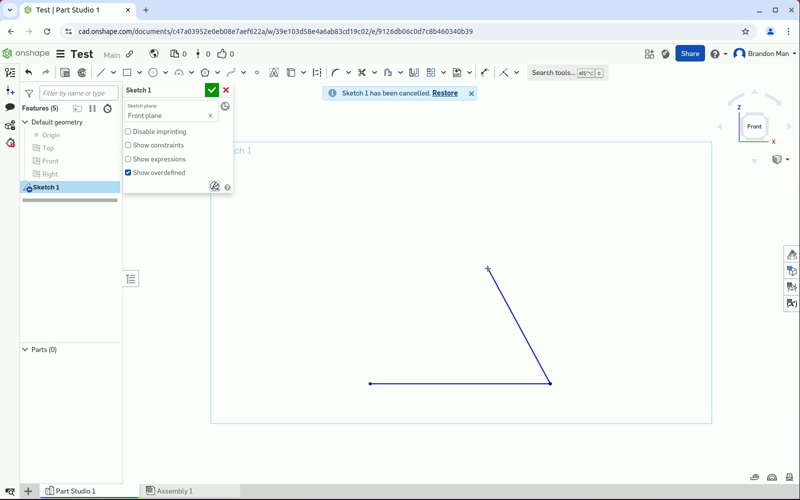
mouse_move(487, 268)
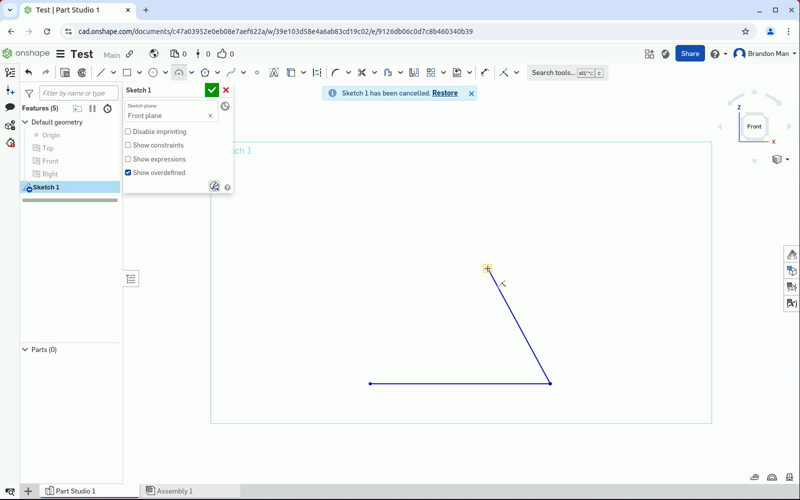
click(487, 268)
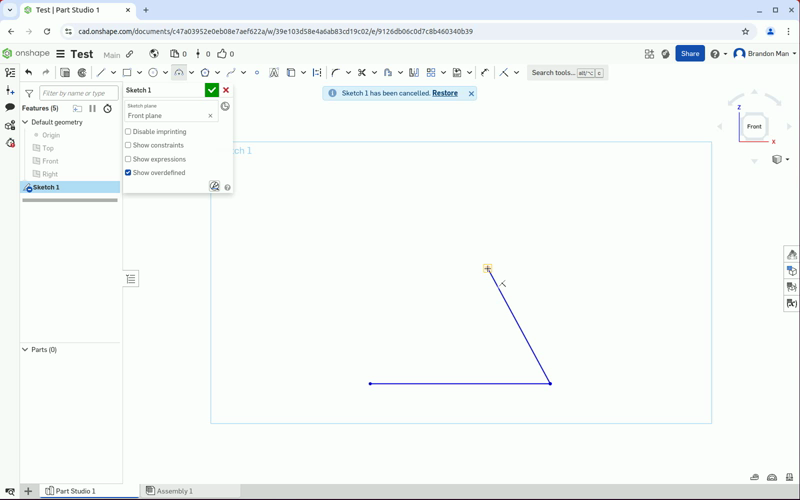
key_down(shift)
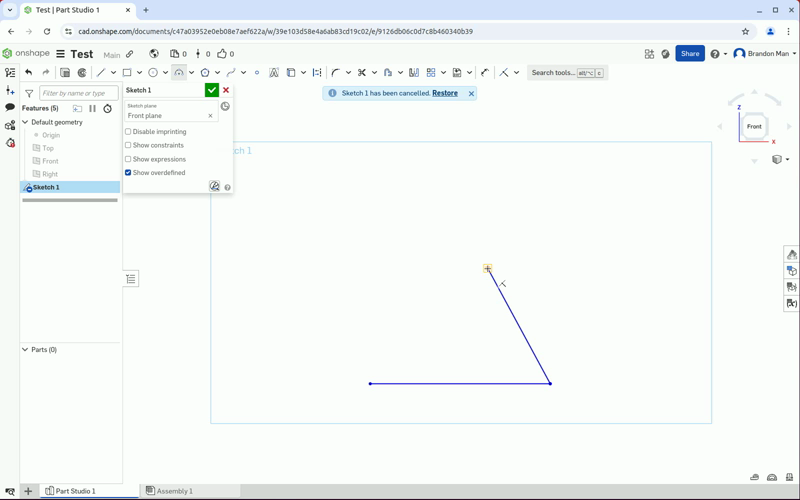
mouse_move(431, 268)
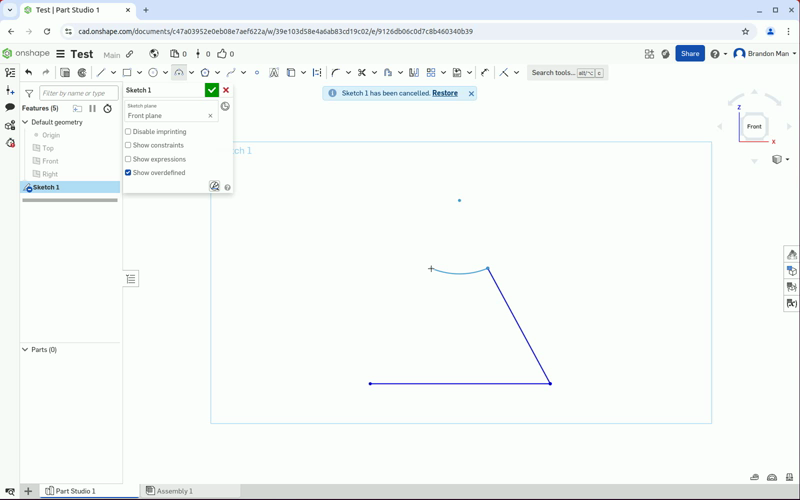
click(431, 268)
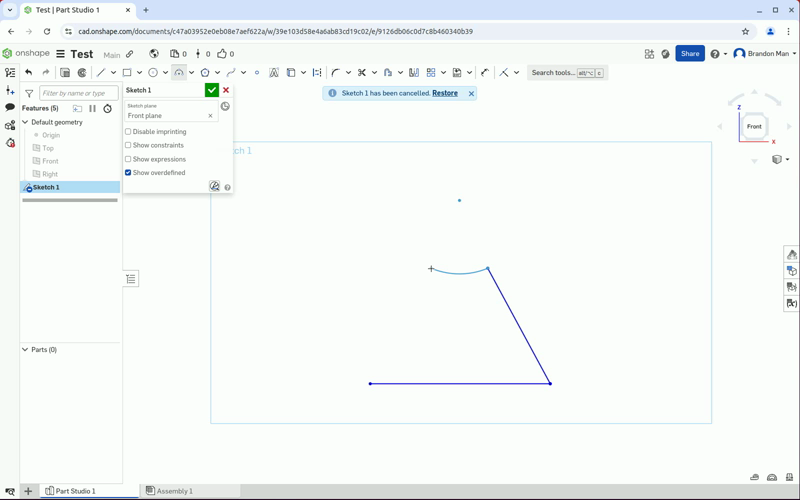
mouse_move(459, 251)
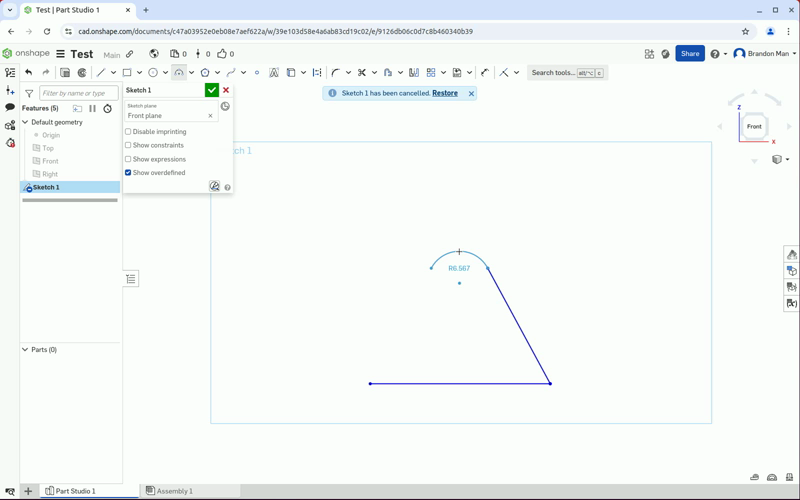
click(459, 251)
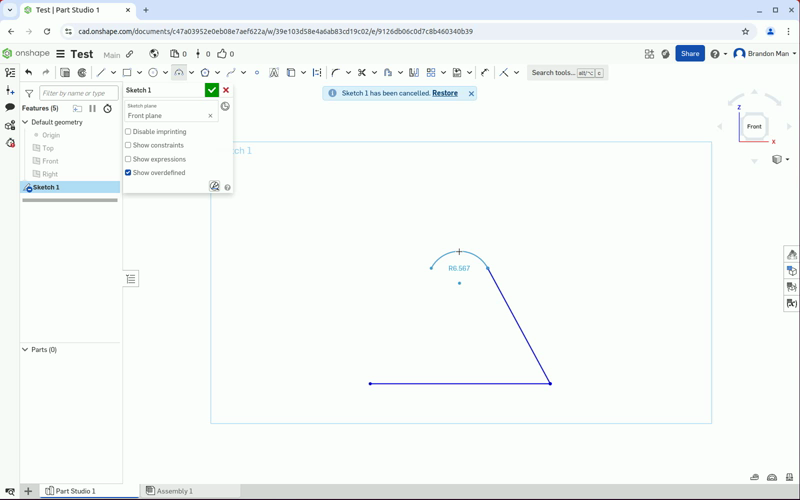
key_up(shift)
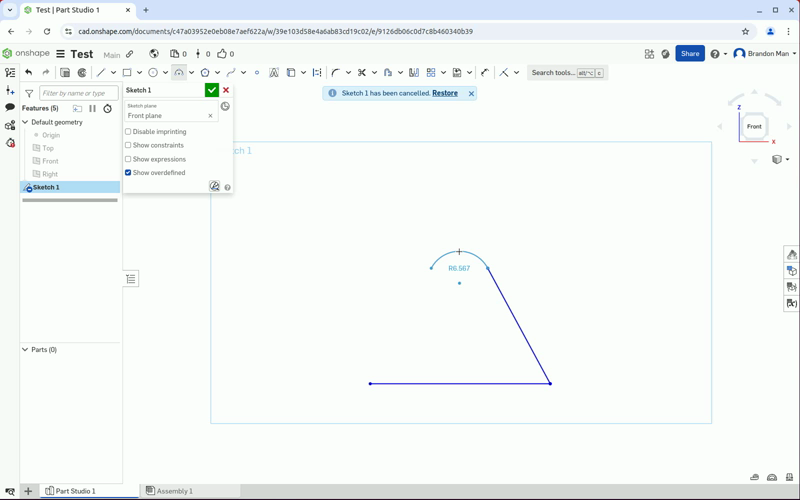
key(esc)
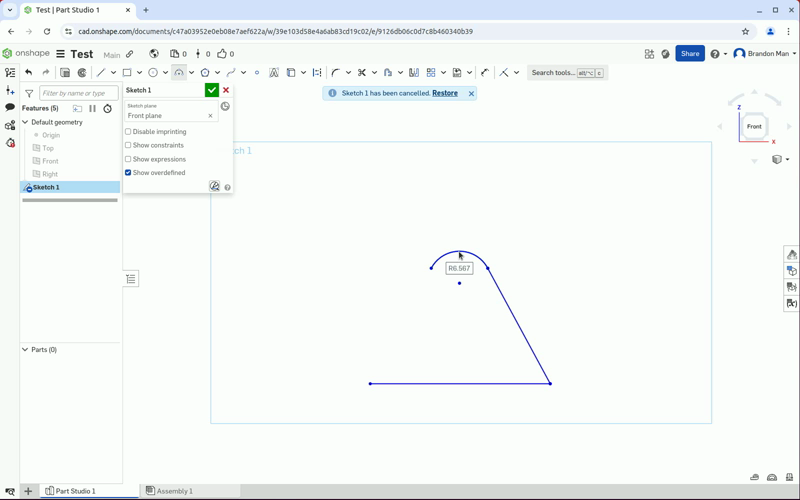
key(l)
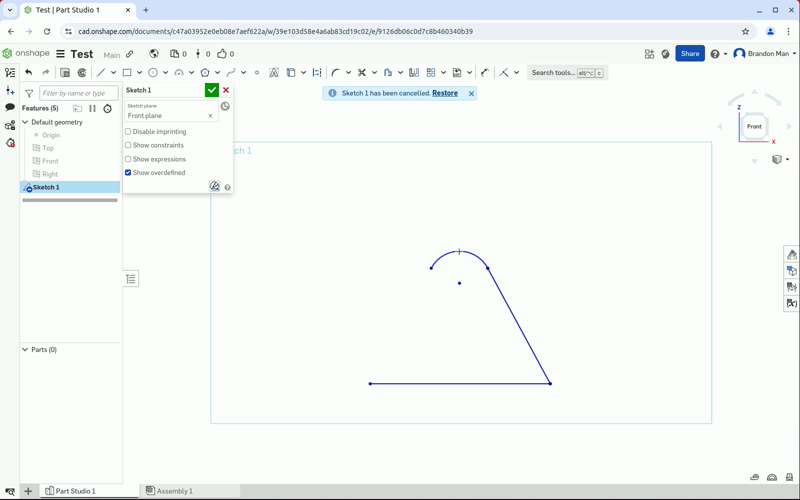
mouse_move(431, 268)
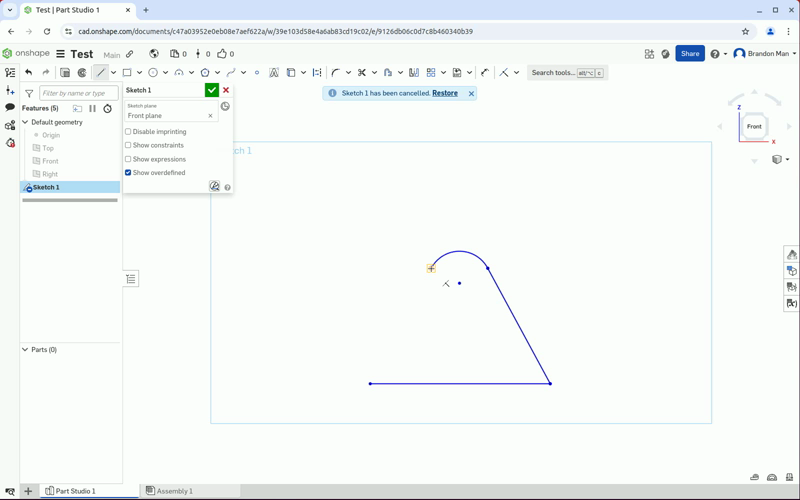
click(431, 268)
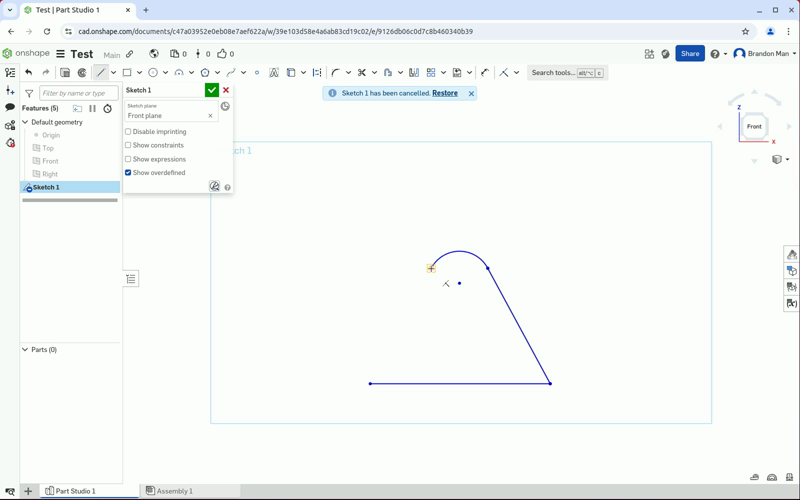
key_down(shift)
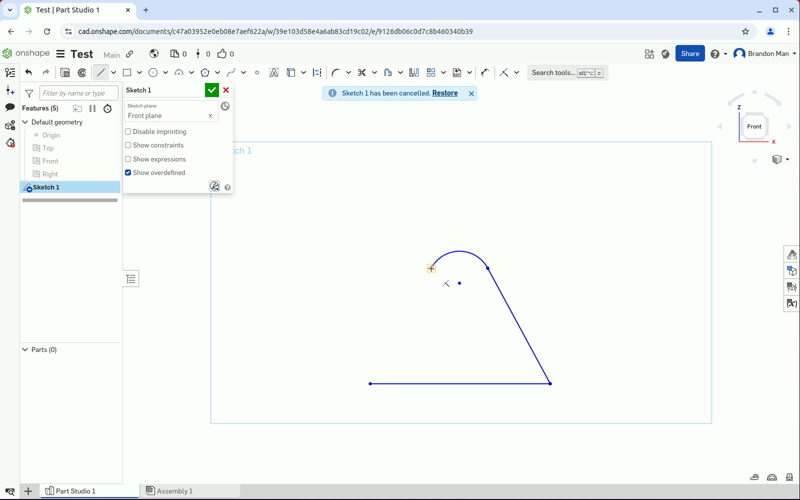
mouse_move(370, 383)
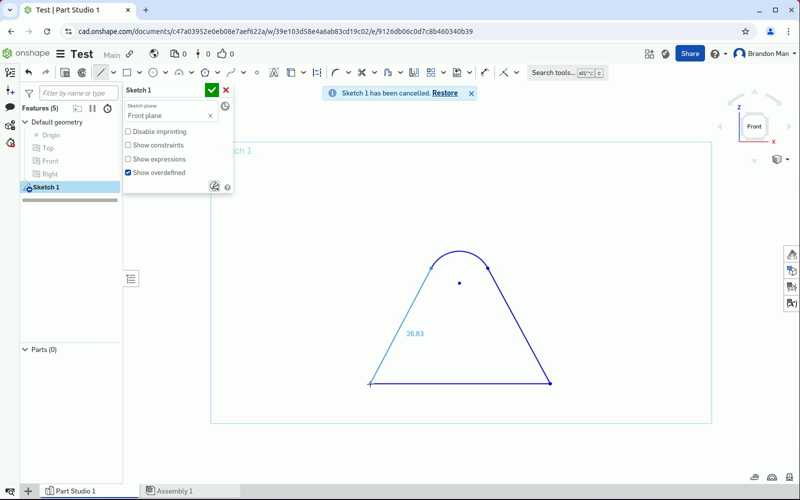
key_up(shift)
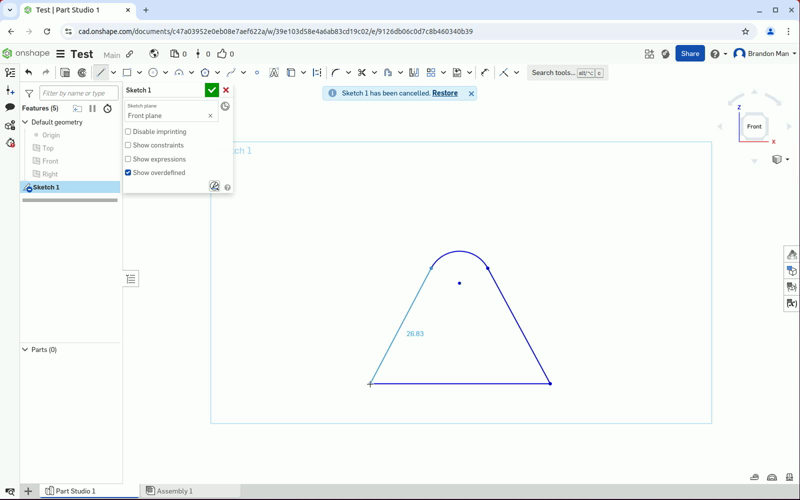
click(370, 383)
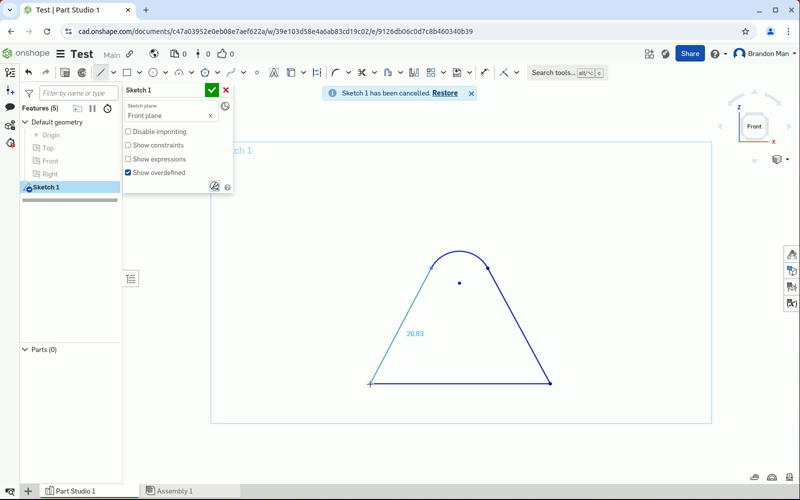
key(esc)
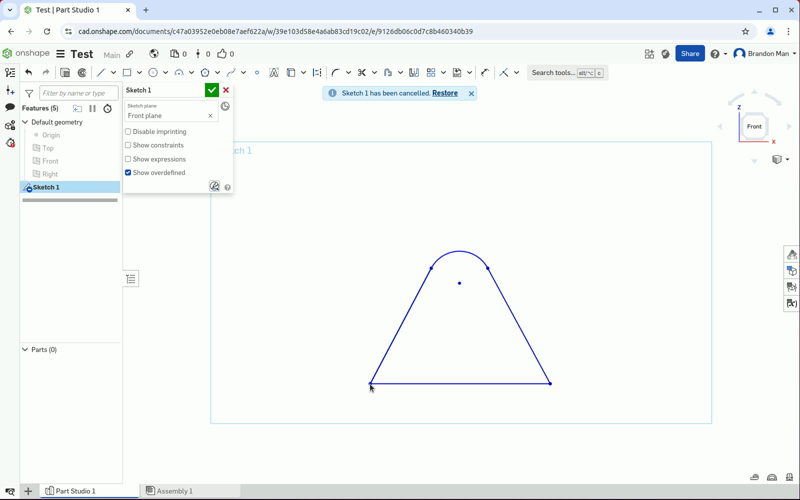
key(c)
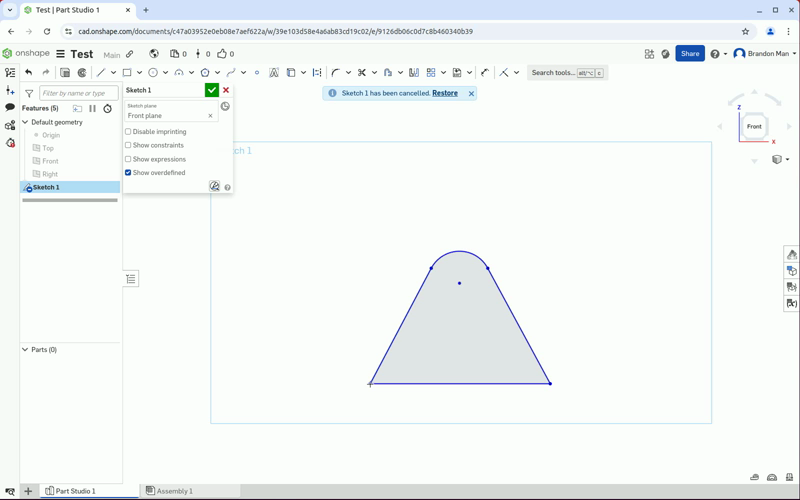
key_down(shift)
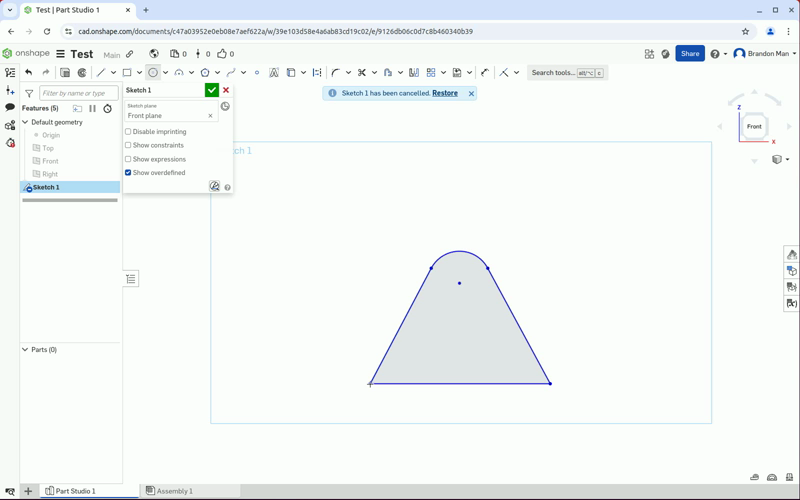
mouse_move(459, 283)
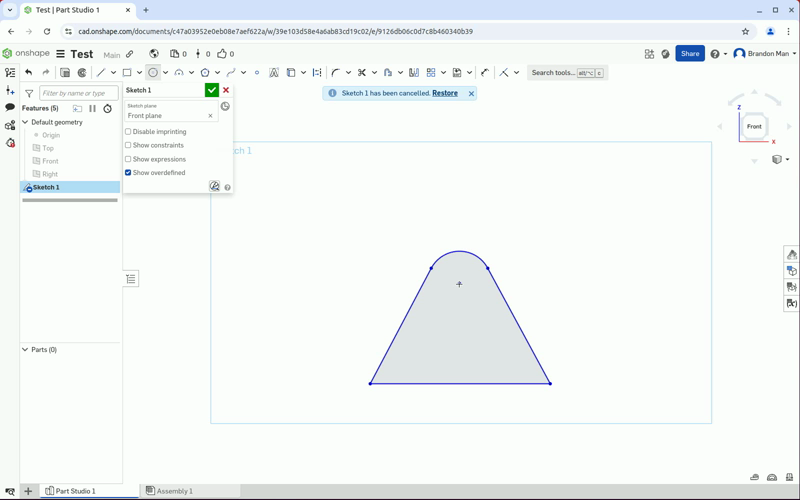
click(459, 283)
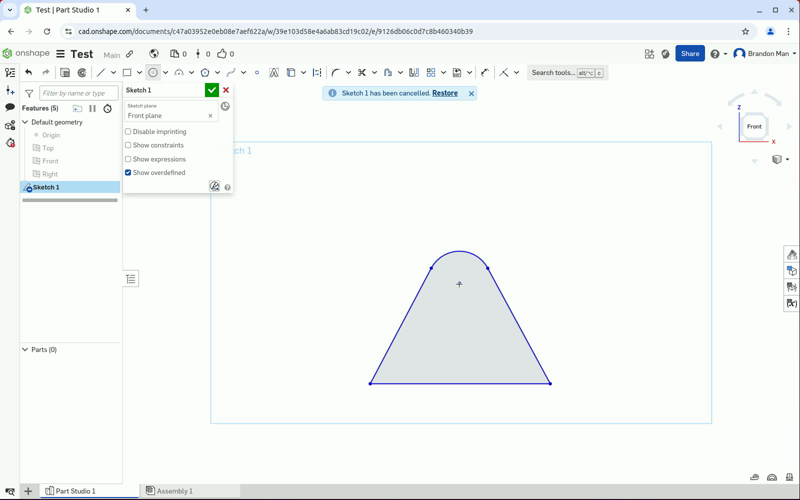
key_up(shift)
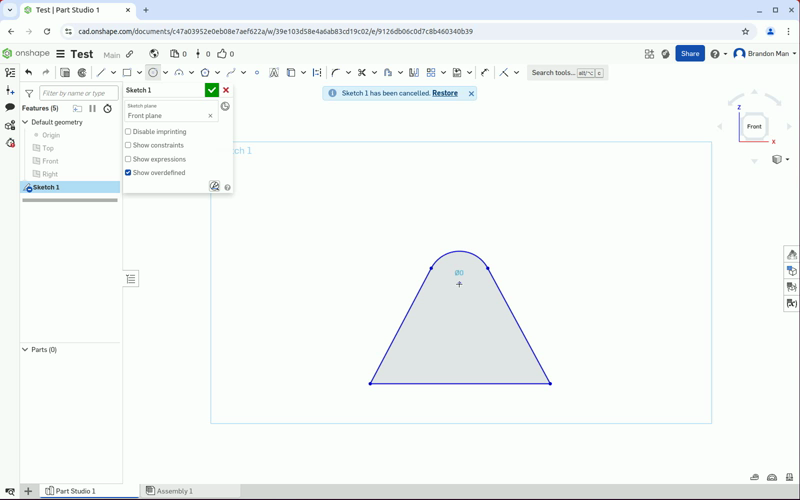
mouse_move(476, 283)
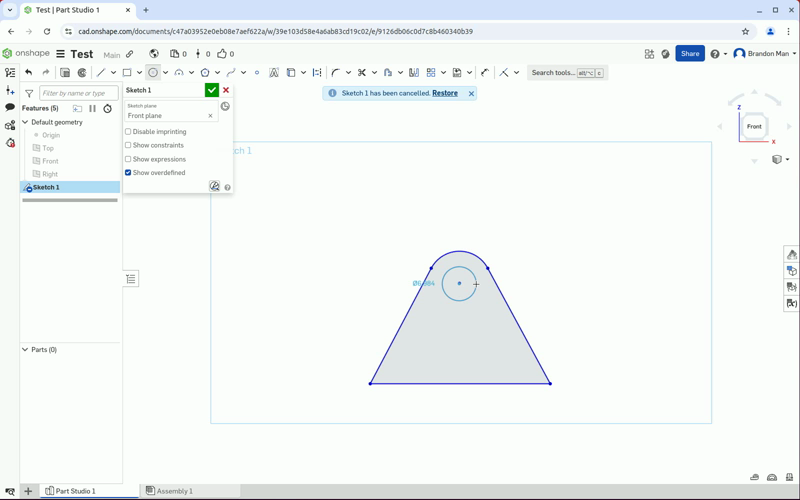
click(476, 283)
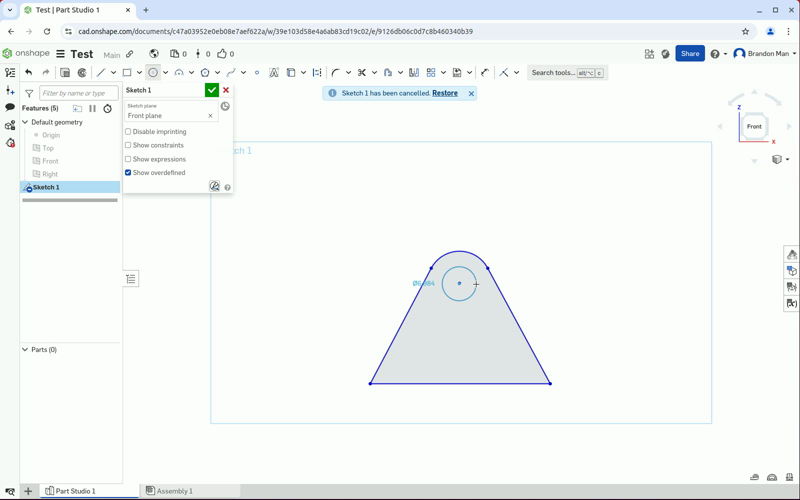
key(esc)
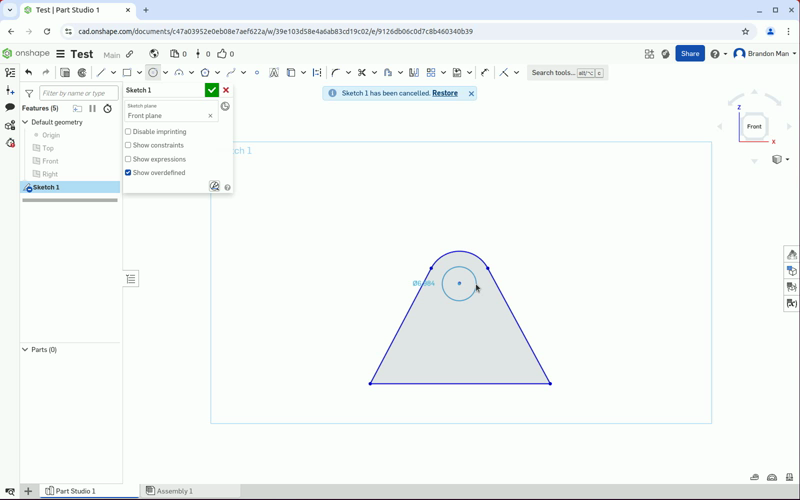
mouse_move(510, 333)
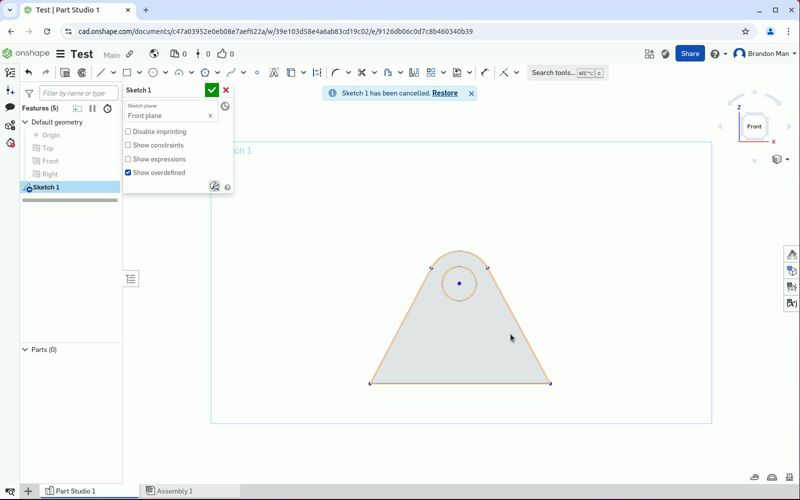
click(510, 333)
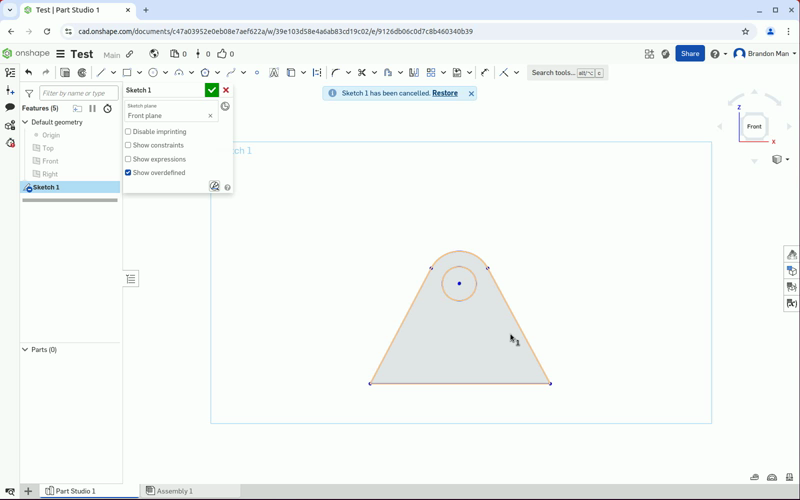
mouse_move(73, 352)
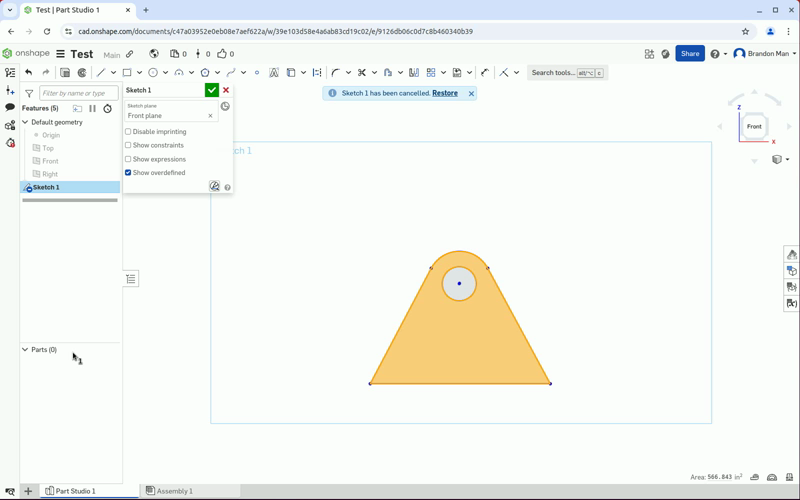
key(shift+y)
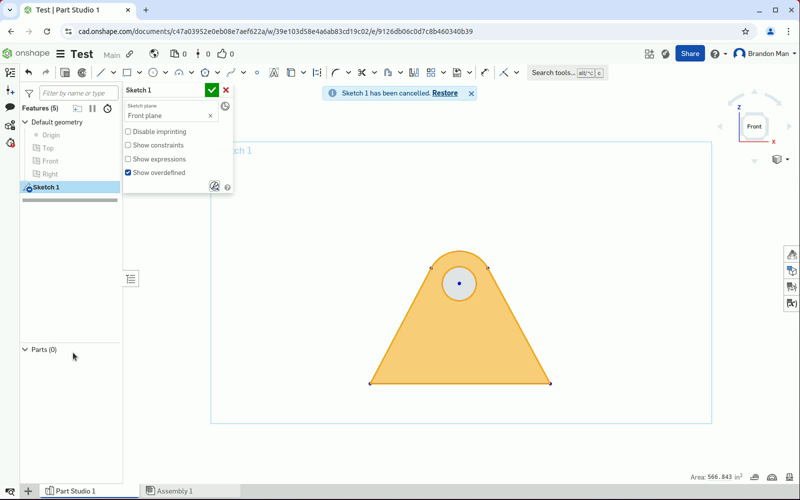
key(shift+e)
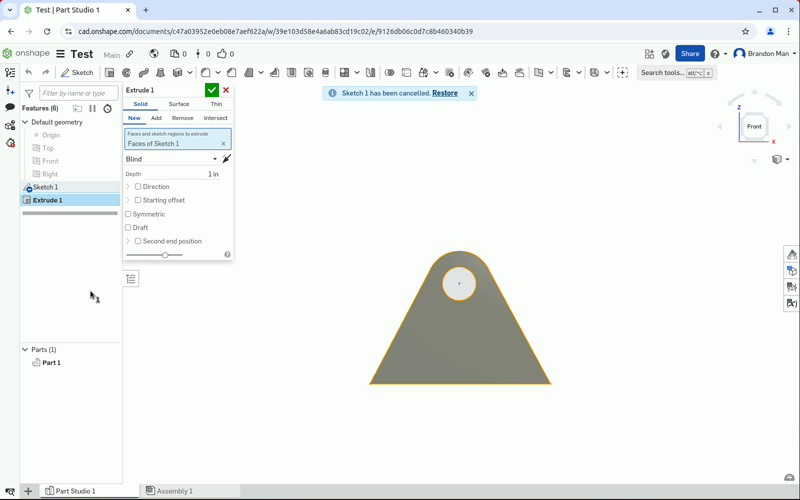
mouse_move(143, 106)
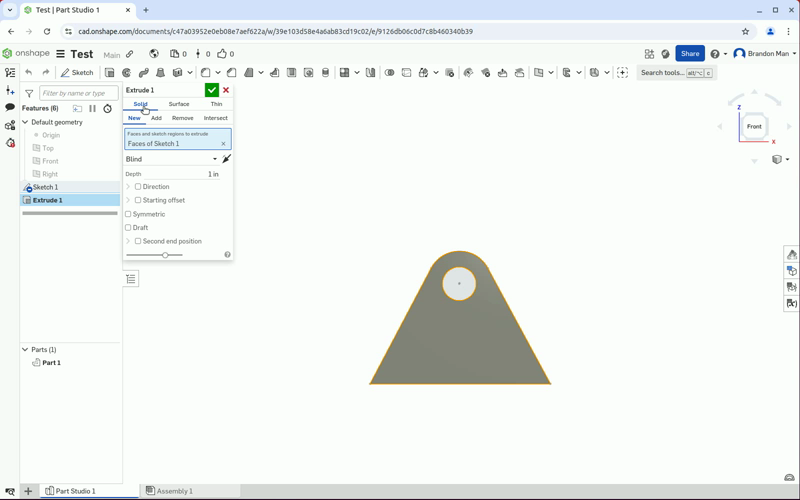
click(143, 106)
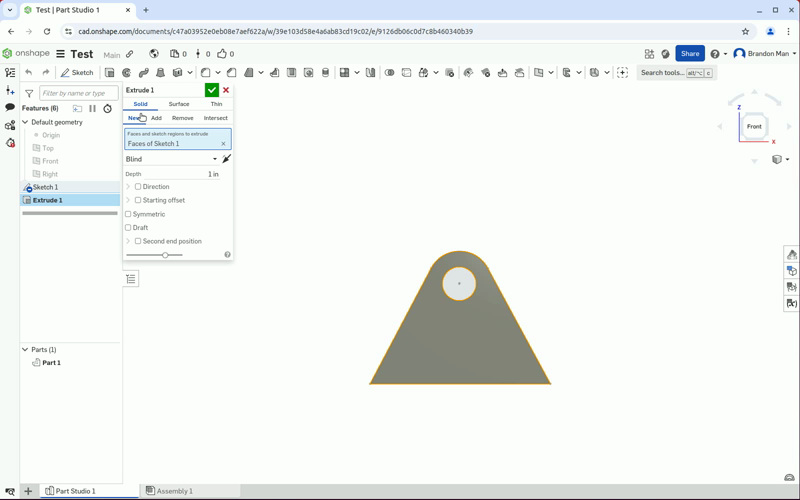
mouse_move(137, 120)
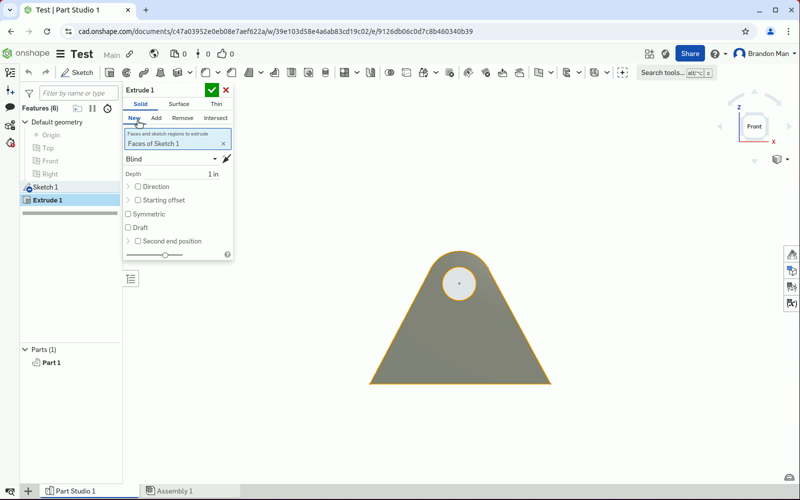
click(137, 120)
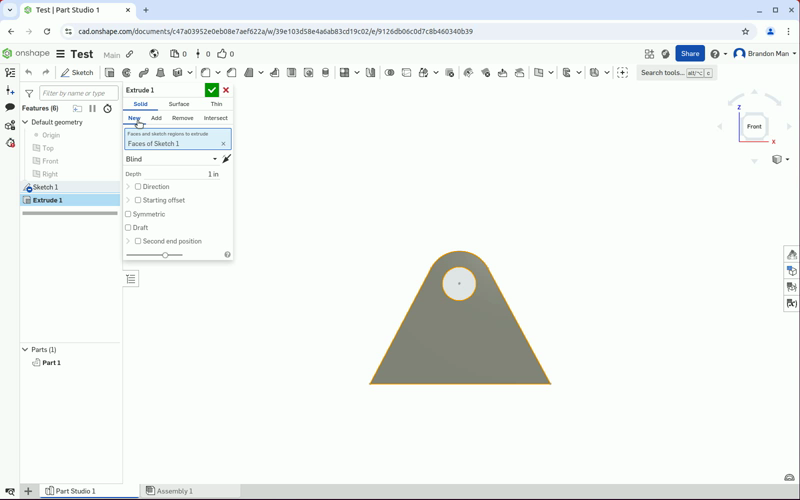
key(tab, 4)
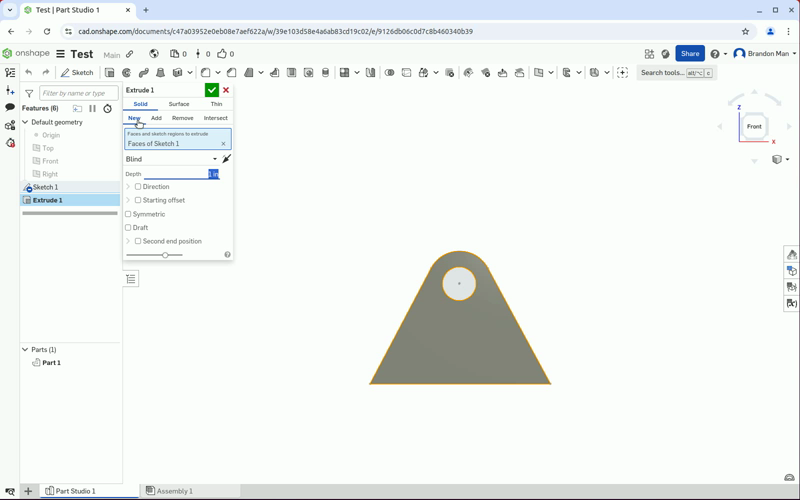
text(2.166)
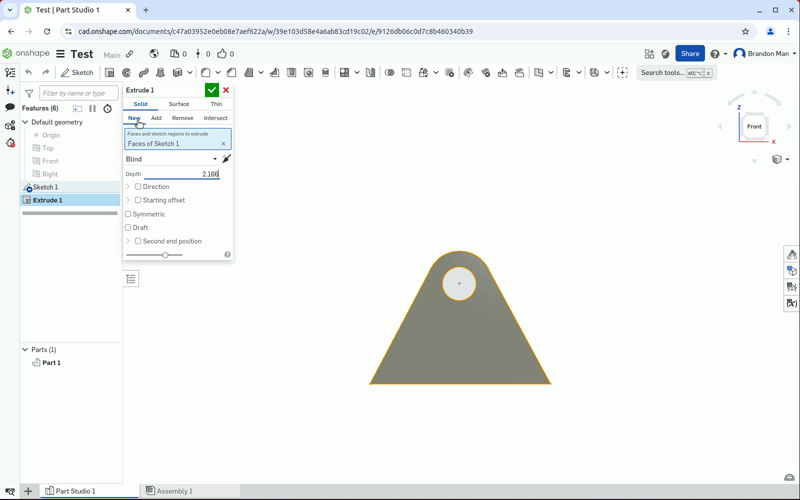
key(enter)
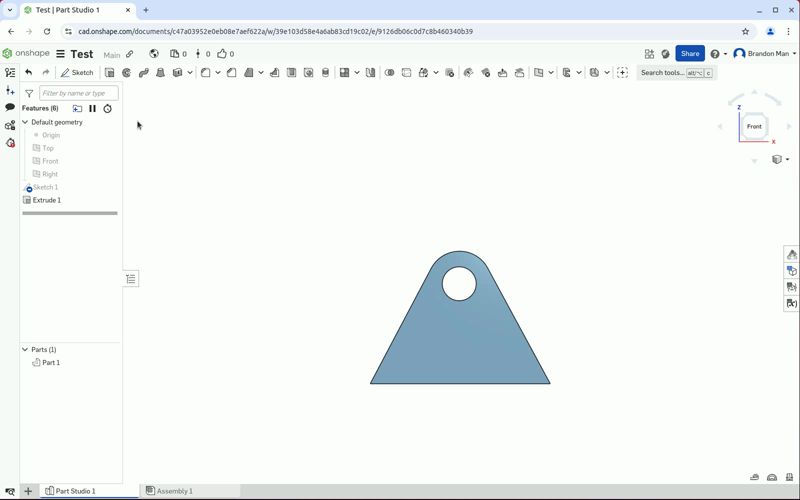
key(shift+h)
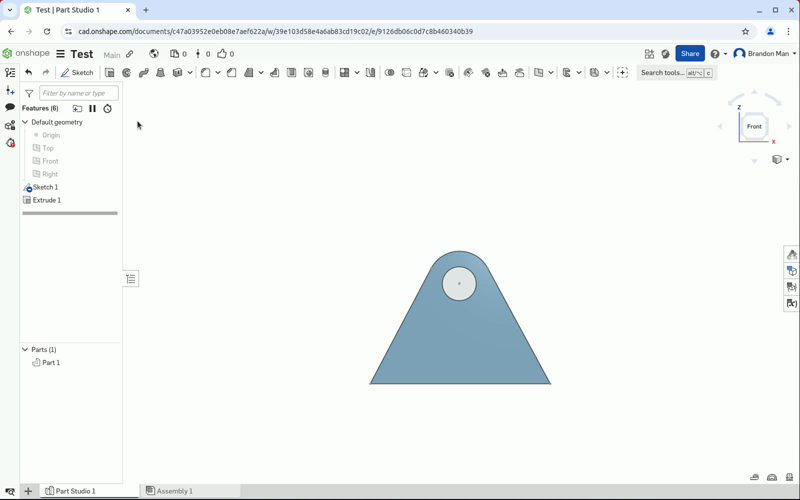
key(shift+h)
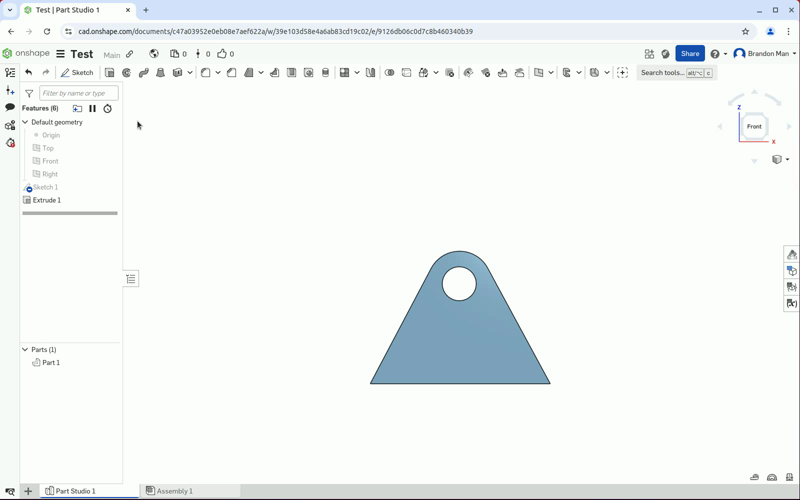
mouse_move(73, 189)
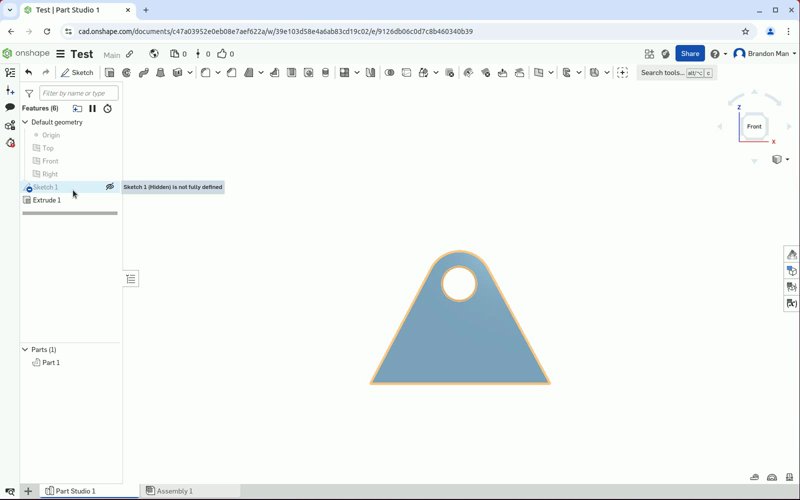
click(73, 189)
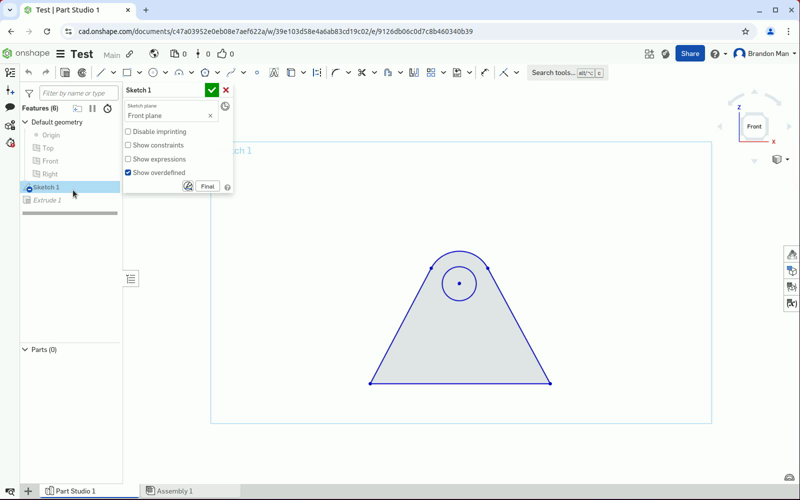
mouse_move(229, 92)
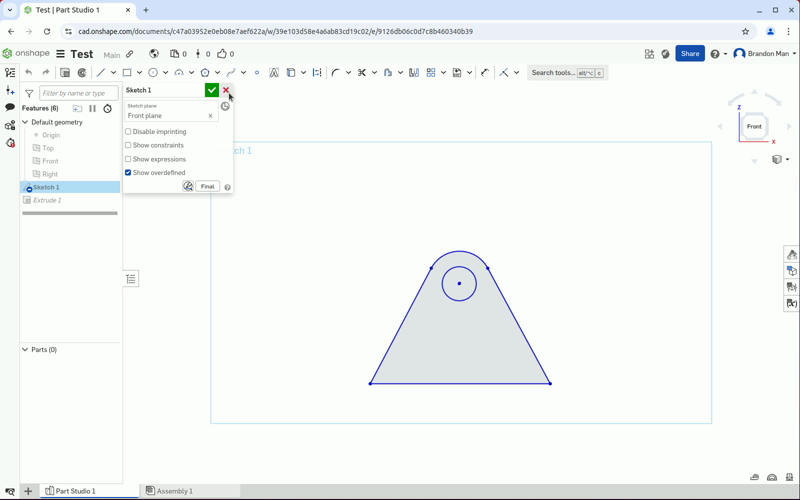
click(229, 92)
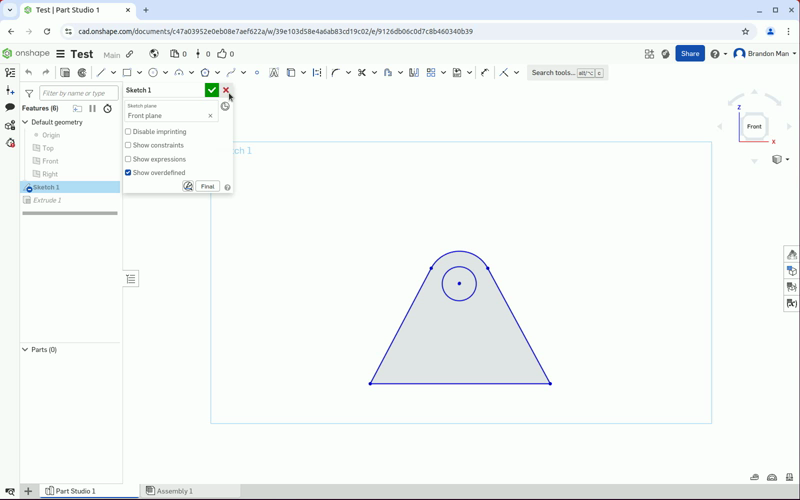
key(shift+s)
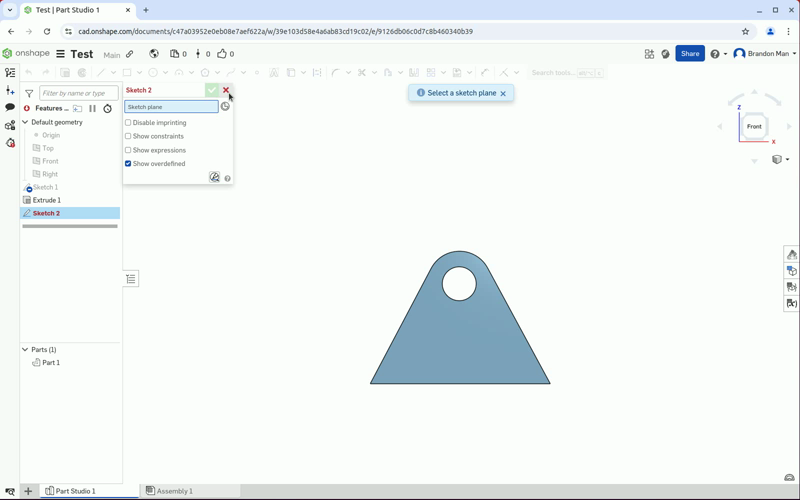
mouse_move(73, 163)
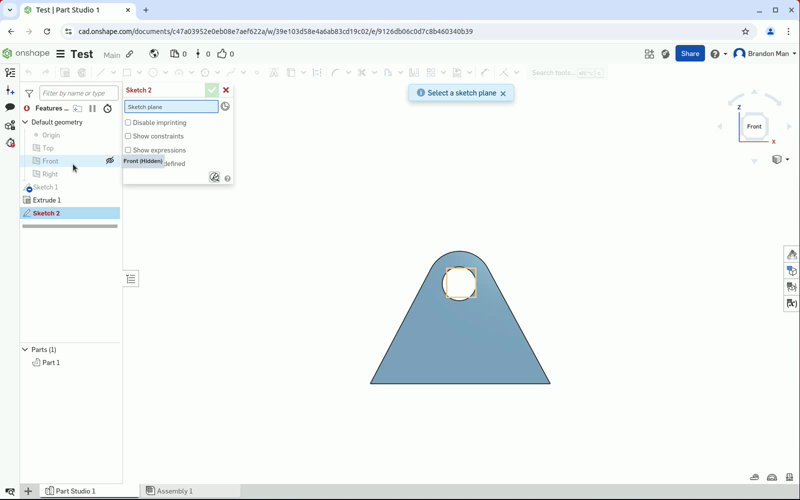
click(73, 163)
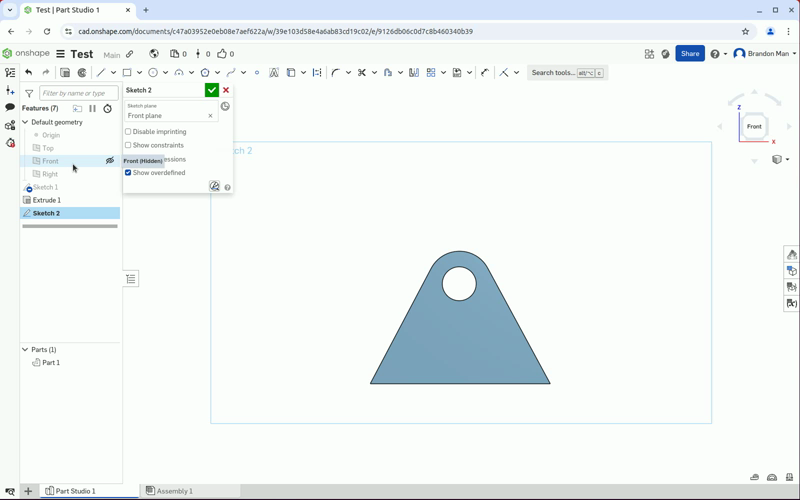
mouse_move(73, 352)
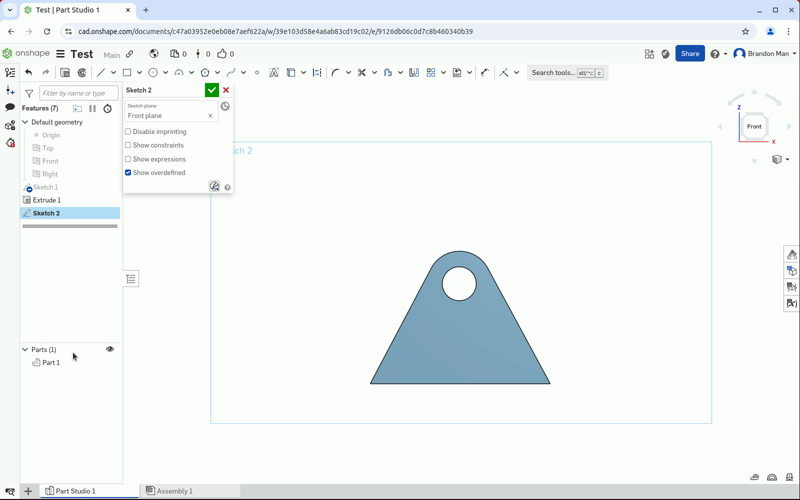
key(y)
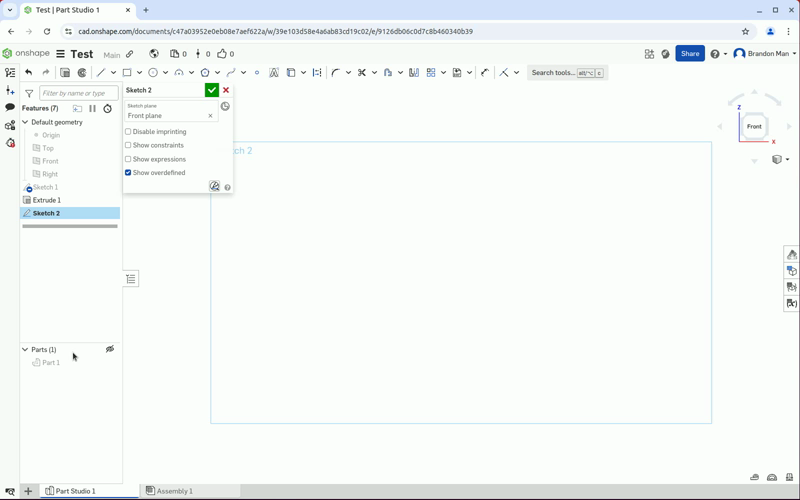
key(l)
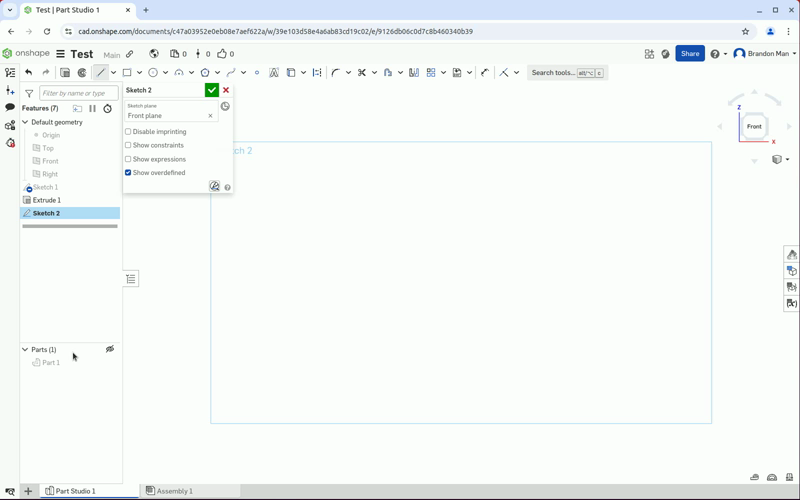
key_down(shift)
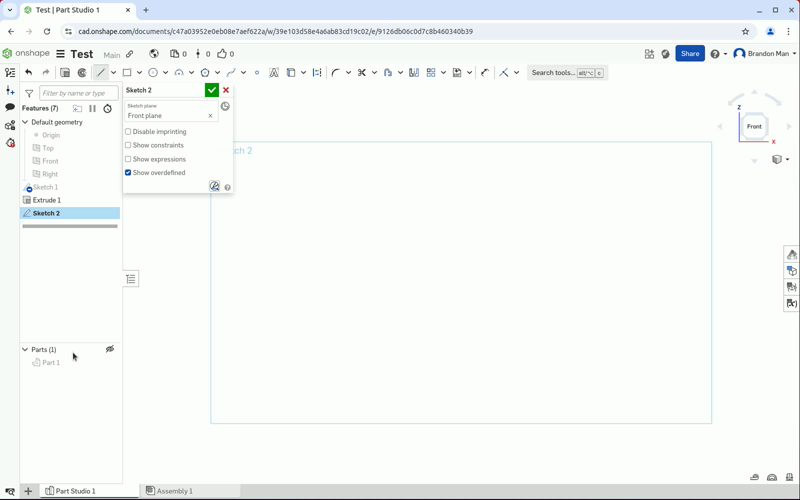
mouse_move(369, 395)
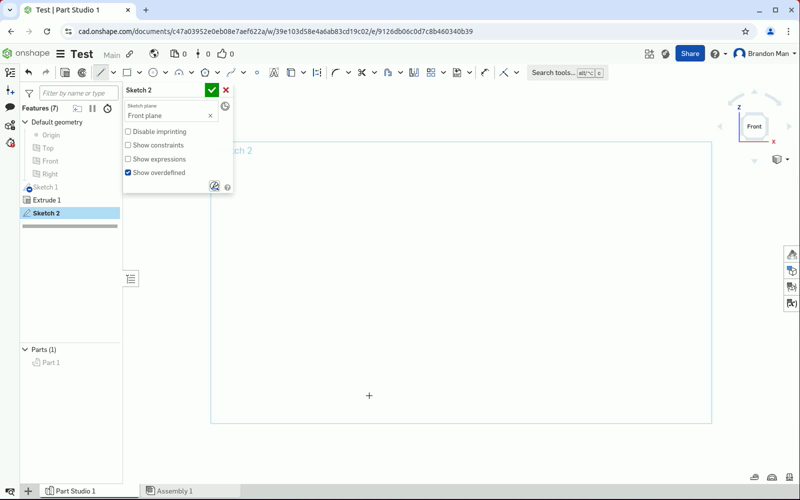
click(369, 395)
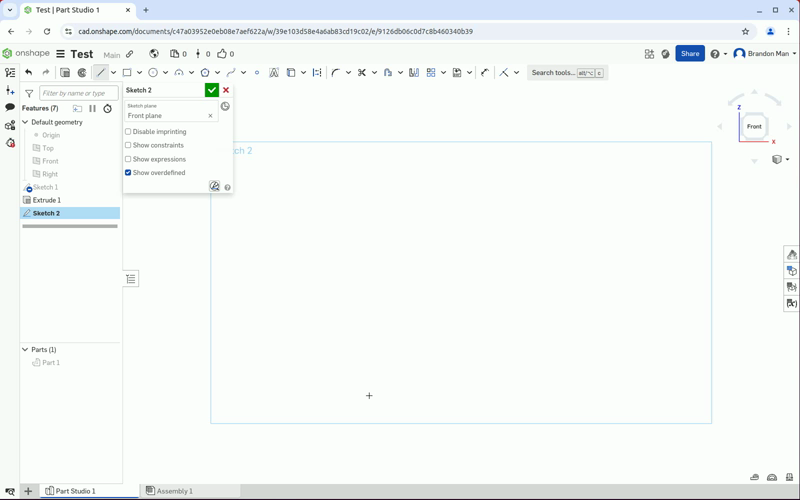
key_up(shift)
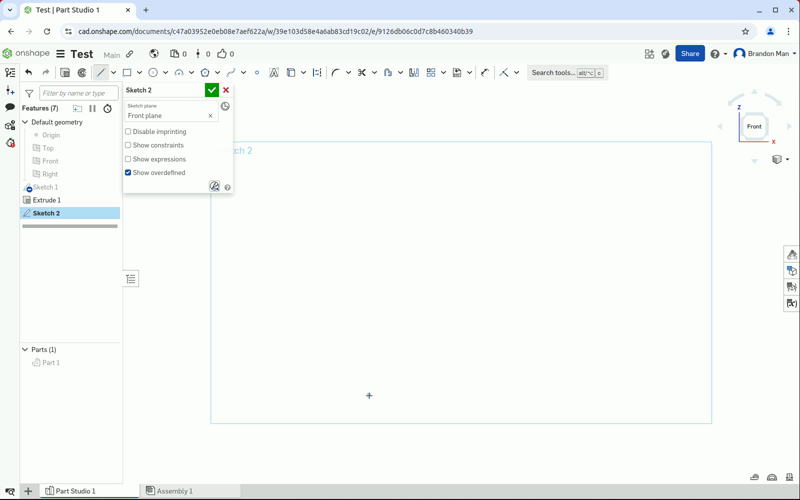
key_down(shift)
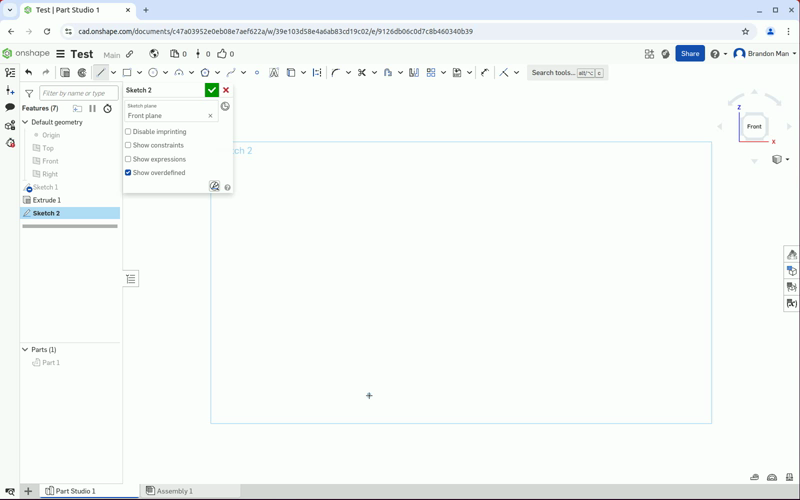
mouse_move(553, 395)
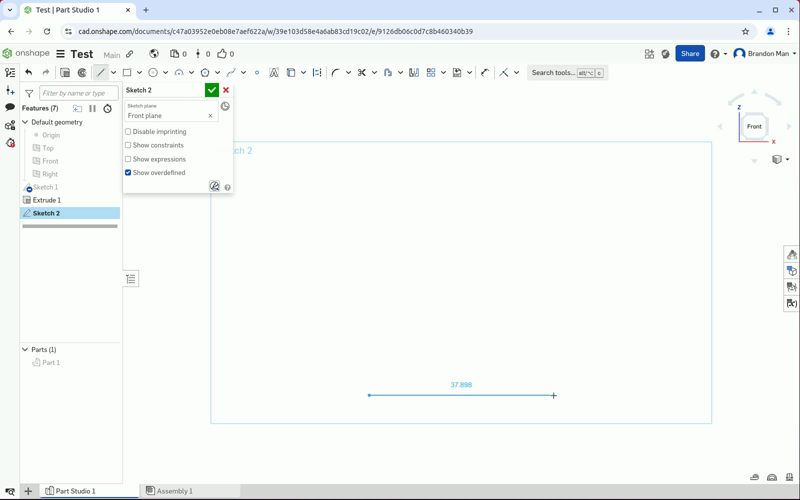
click(553, 395)
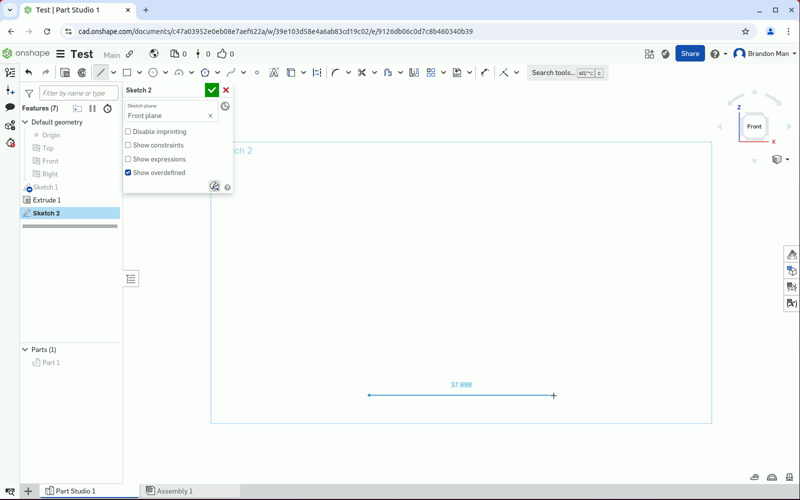
key_up(shift)
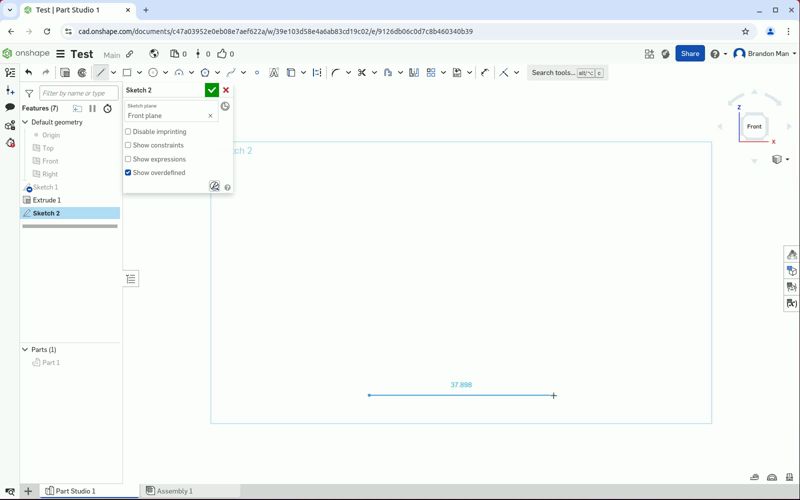
key_down(shift)
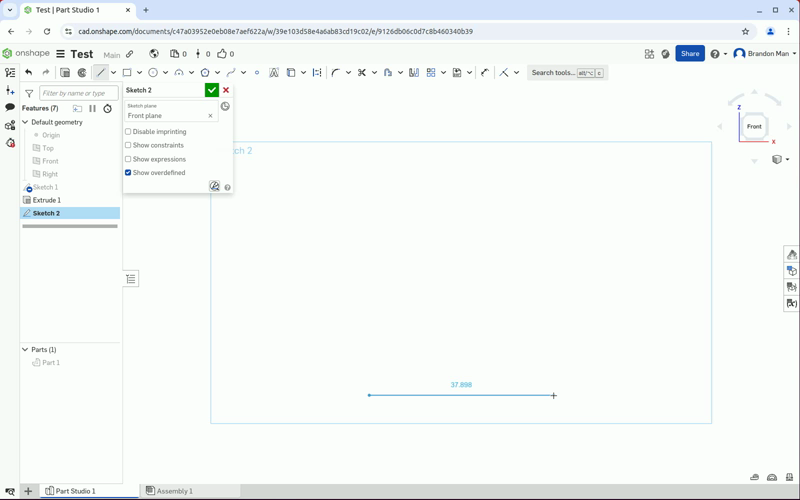
mouse_move(583, 395)
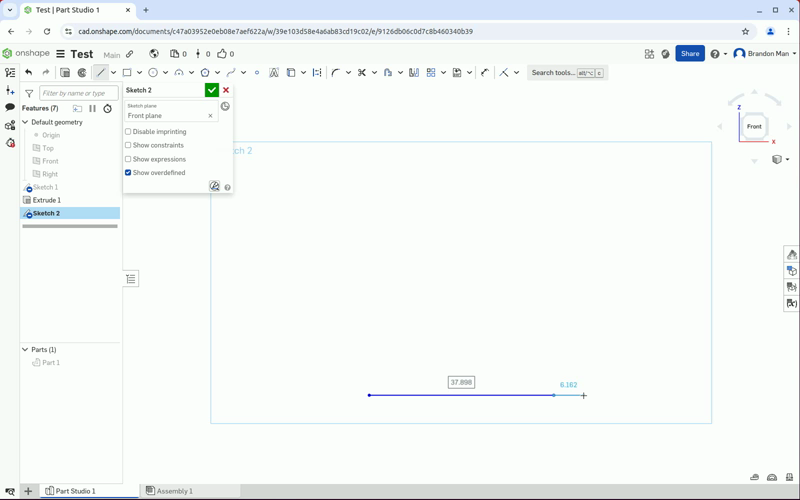
mouse_move(553, 383)
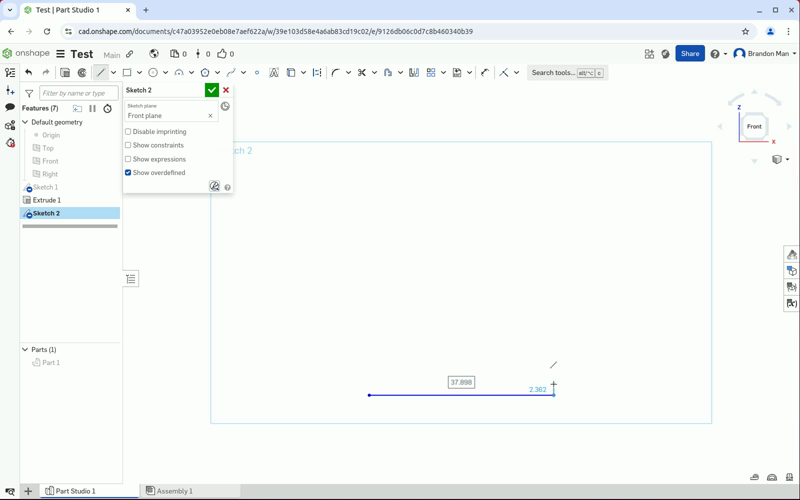
click(553, 383)
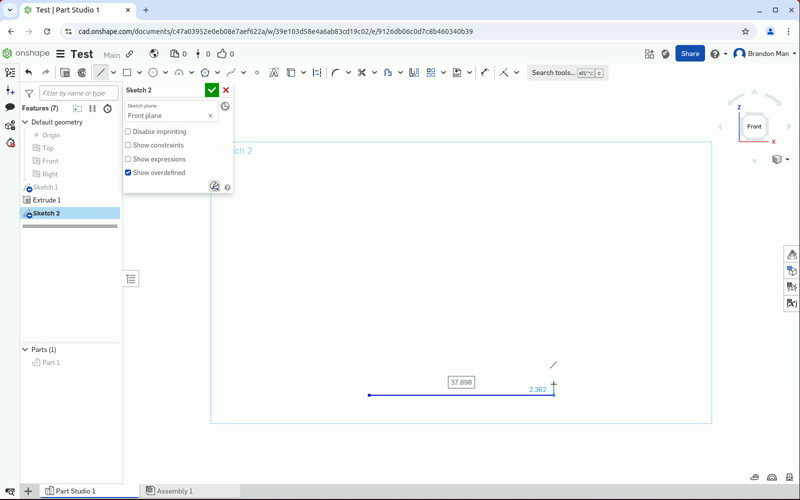
key_up(shift)
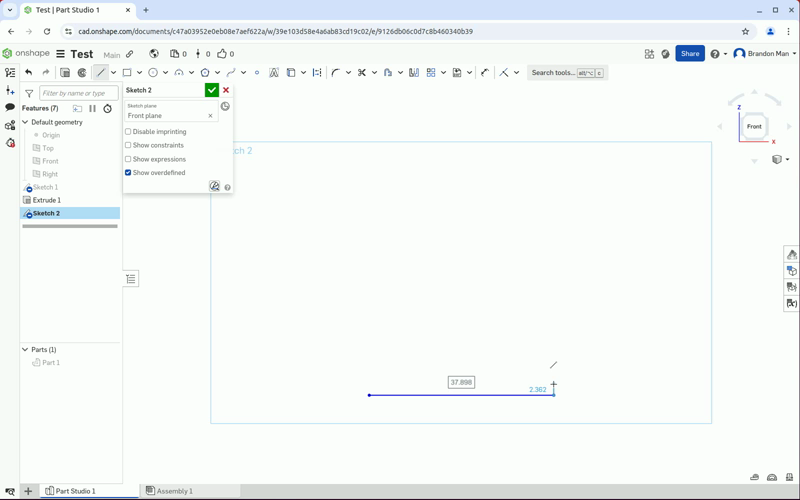
key_down(shift)
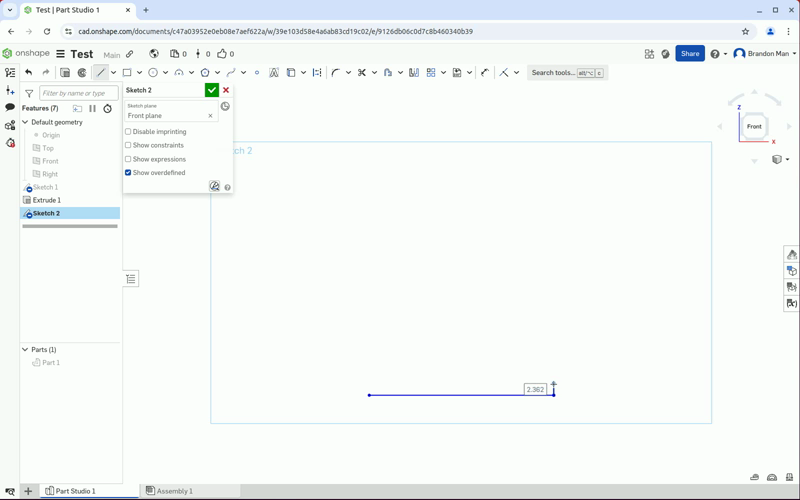
mouse_move(369, 383)
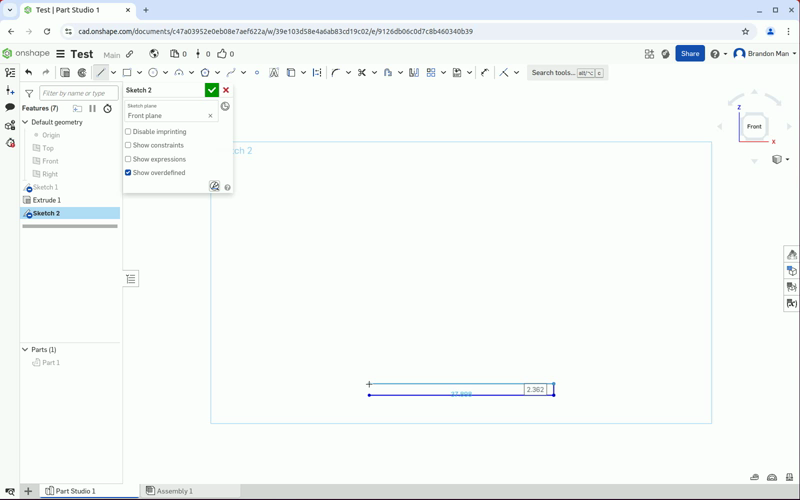
click(369, 383)
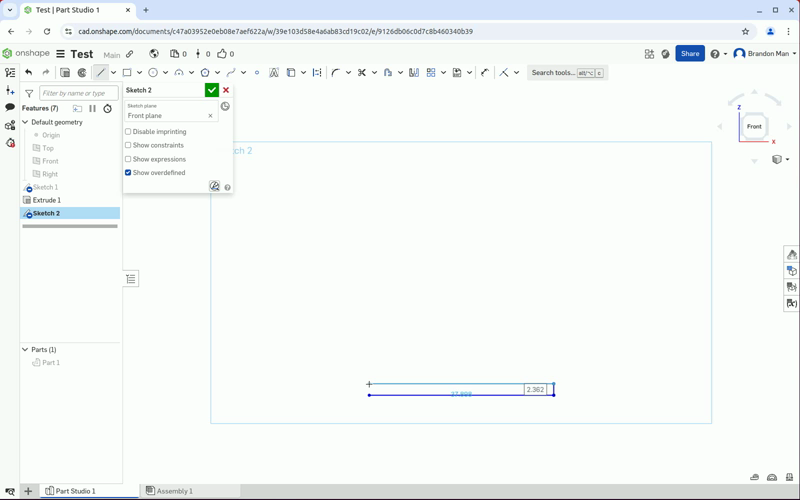
key_up(shift)
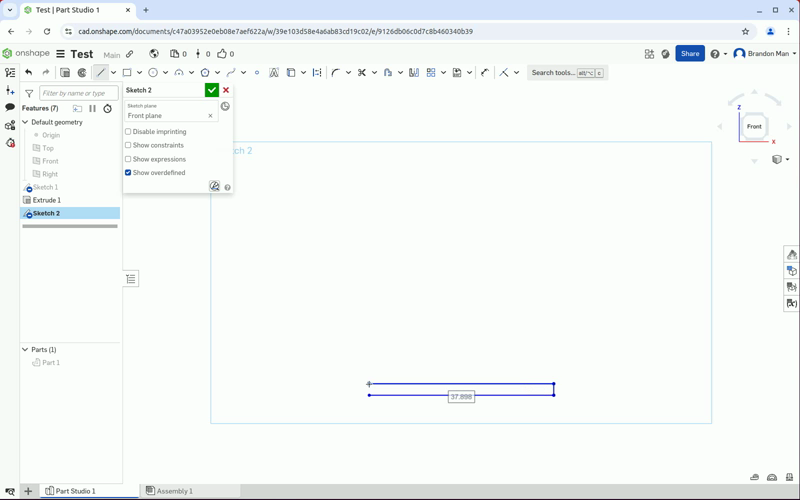
mouse_move(399, 383)
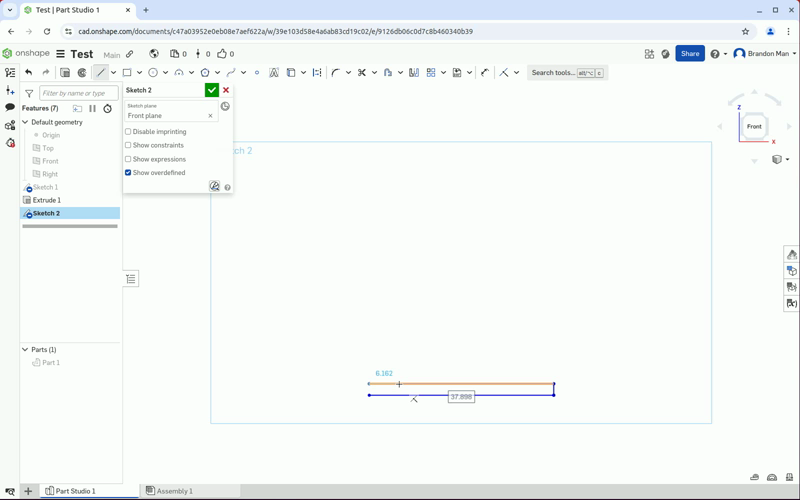
key_down(shift)
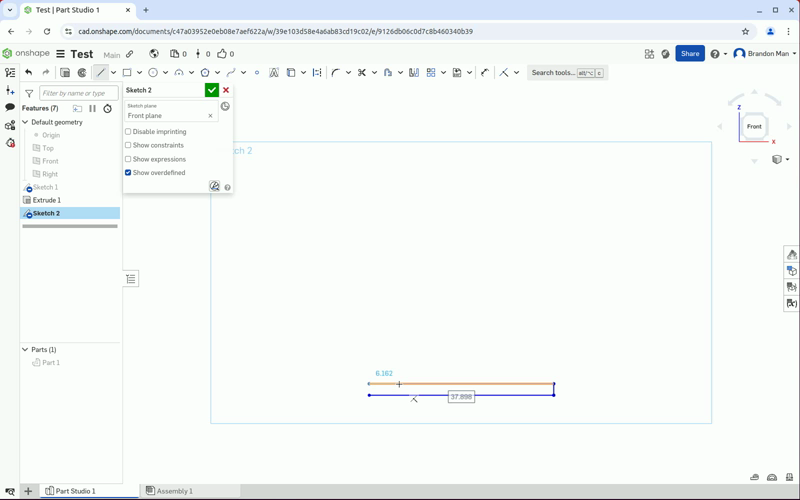
mouse_move(369, 395)
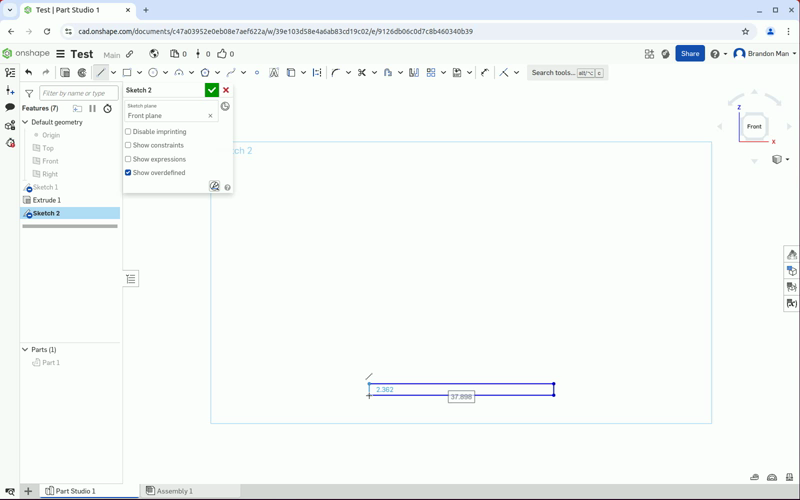
key_up(shift)
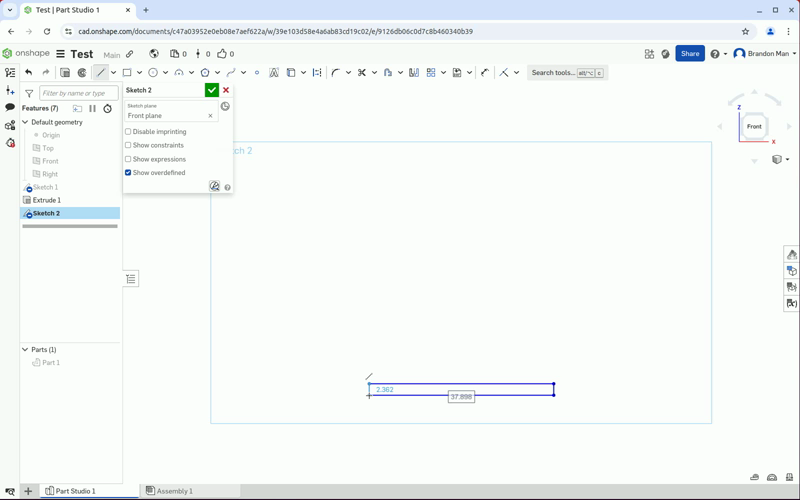
click(369, 395)
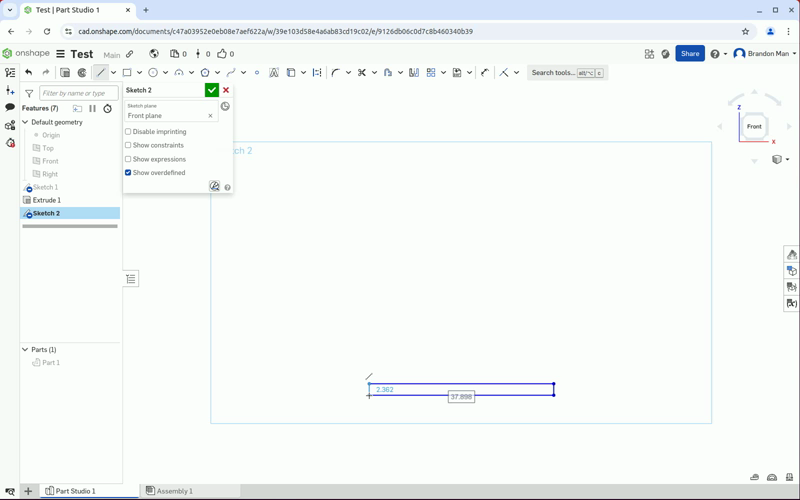
key(esc)
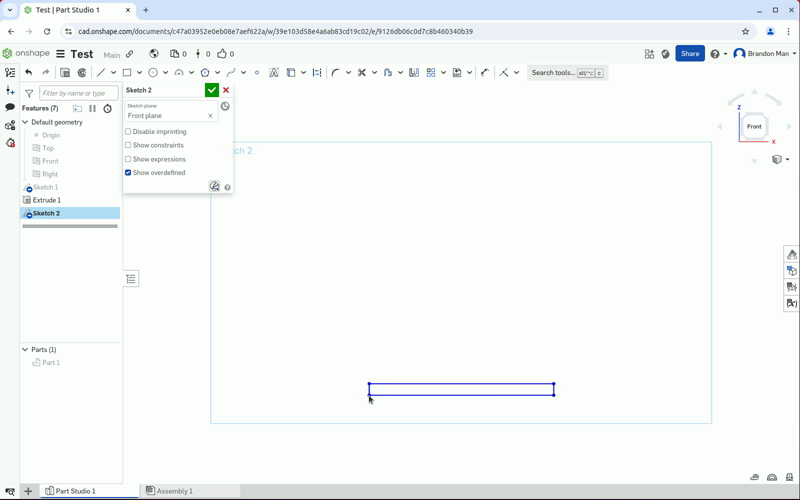
mouse_move(541, 387)
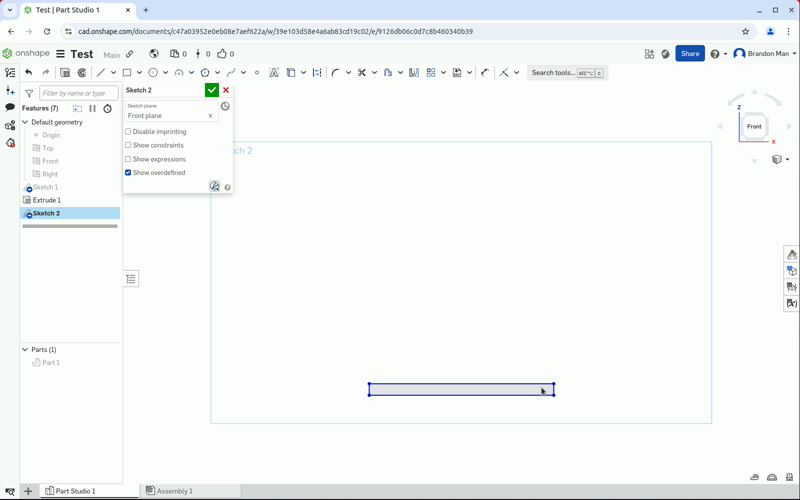
click(541, 387)
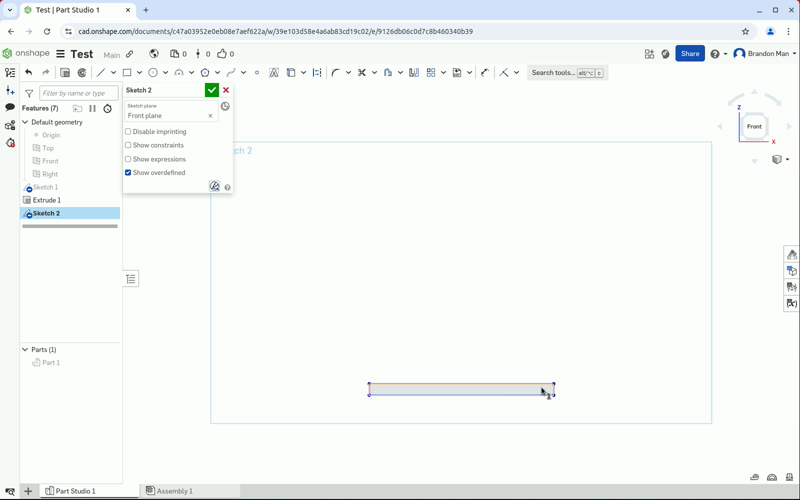
mouse_move(73, 352)
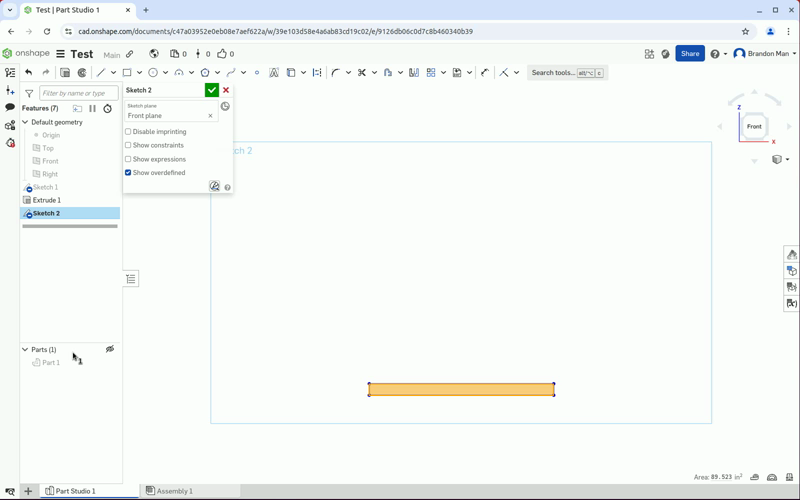
key(shift+y)
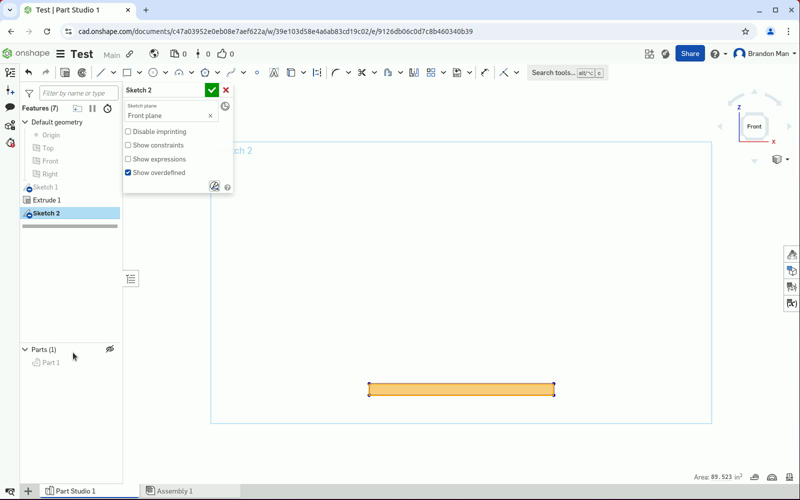
key(shift+e)
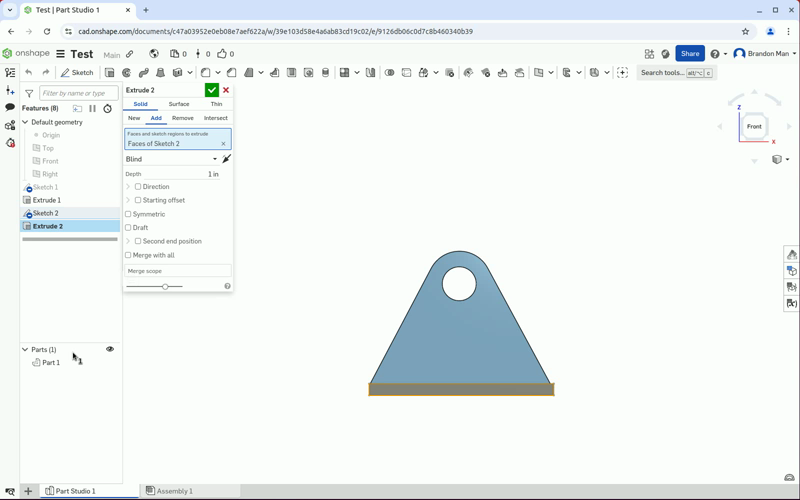
mouse_move(143, 106)
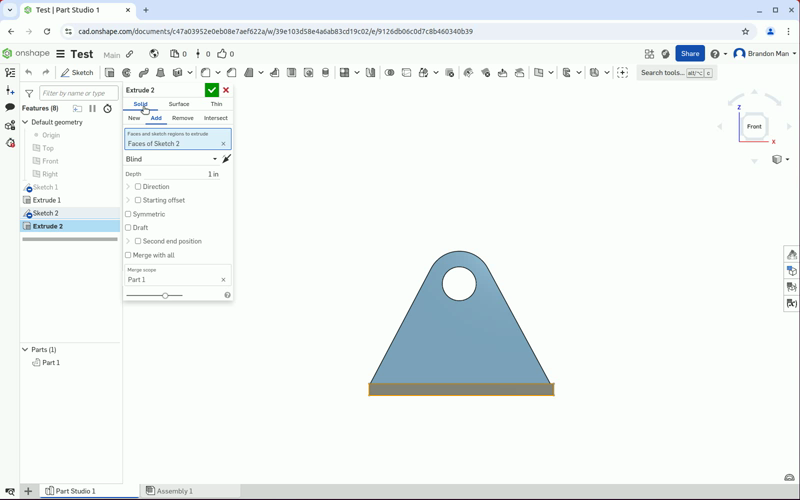
click(143, 106)
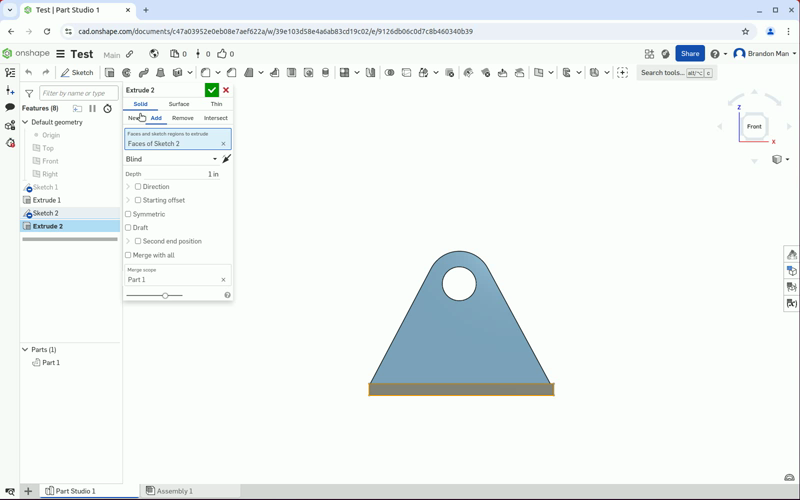
mouse_move(137, 120)
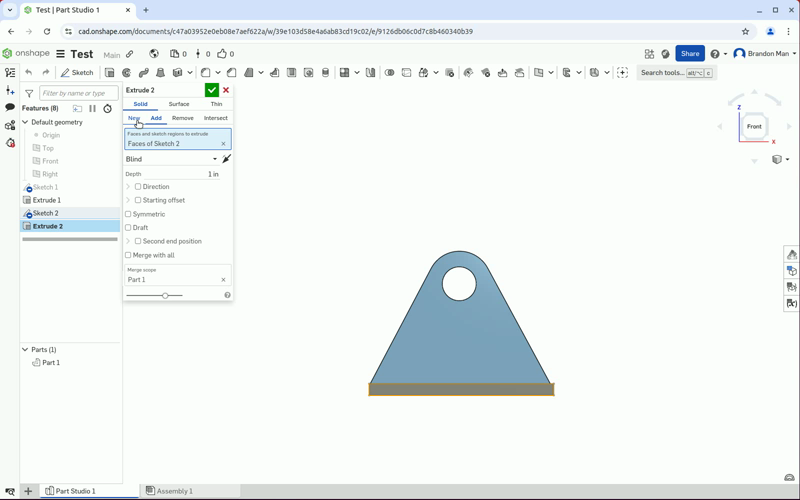
click(137, 120)
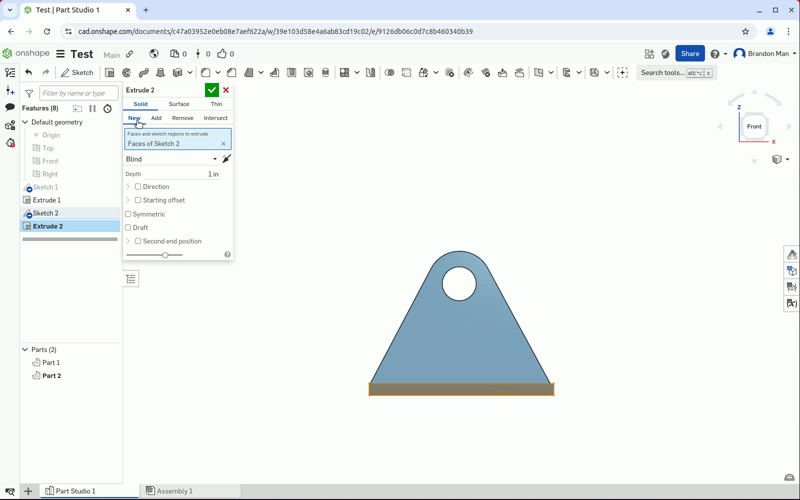
key(tab, 4)
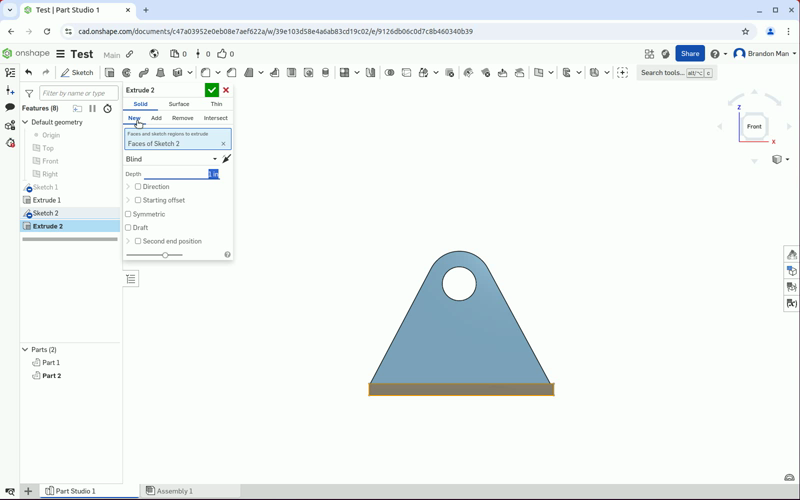
text(12.998)
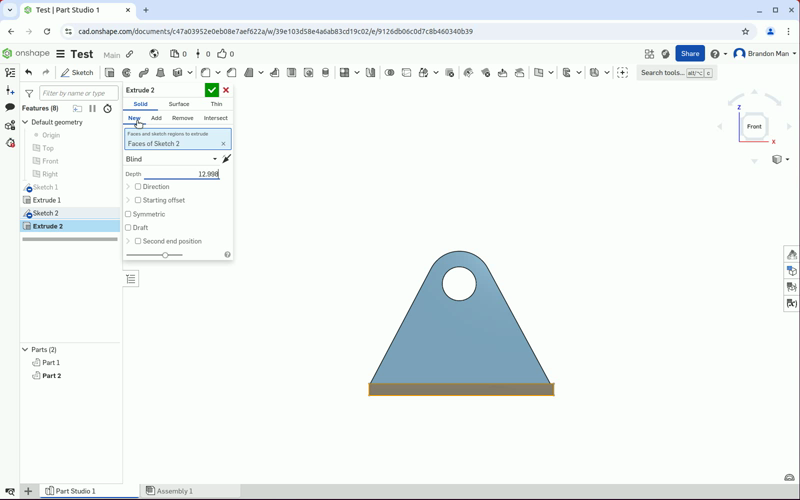
key(enter)
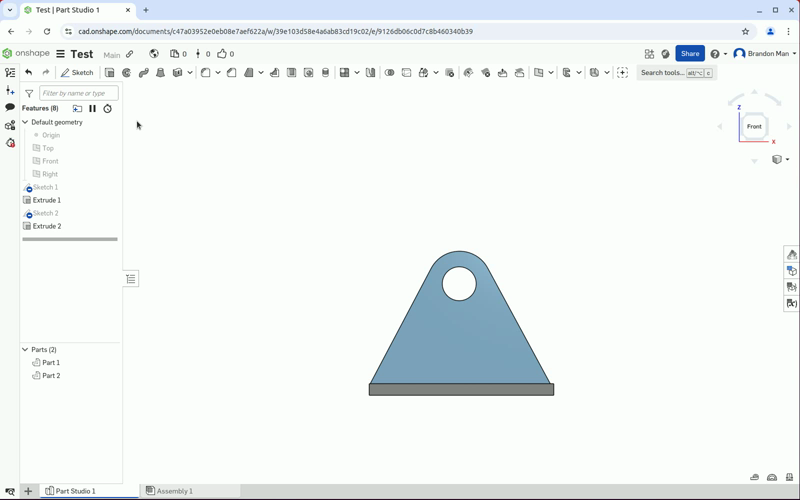
key(shift+h)
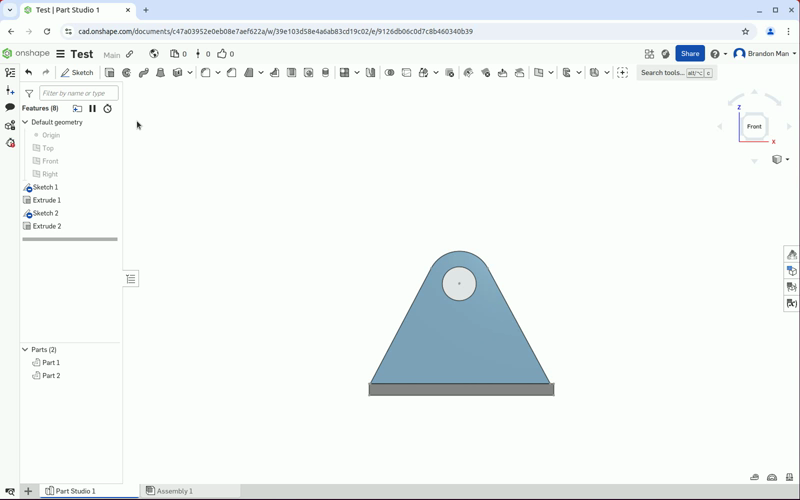
key(shift+h)
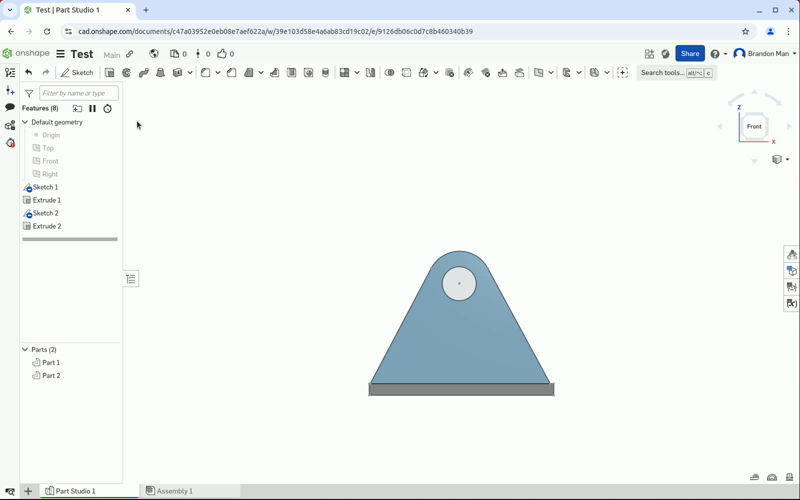
key(shift+7)
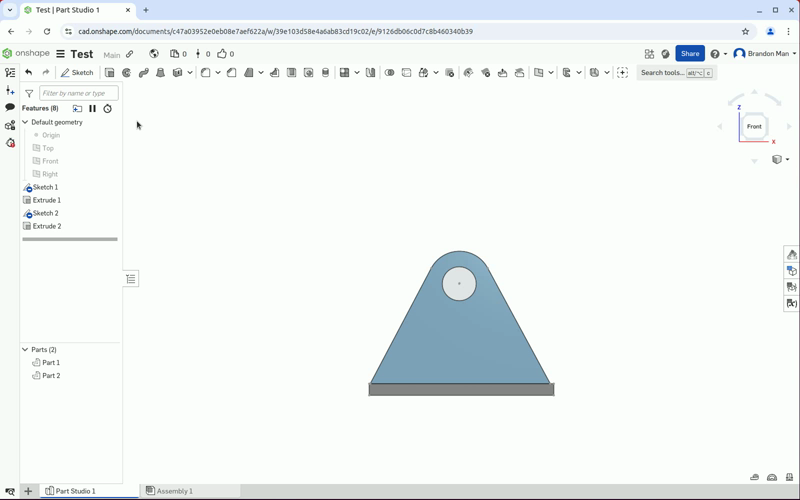
key(left, 2)
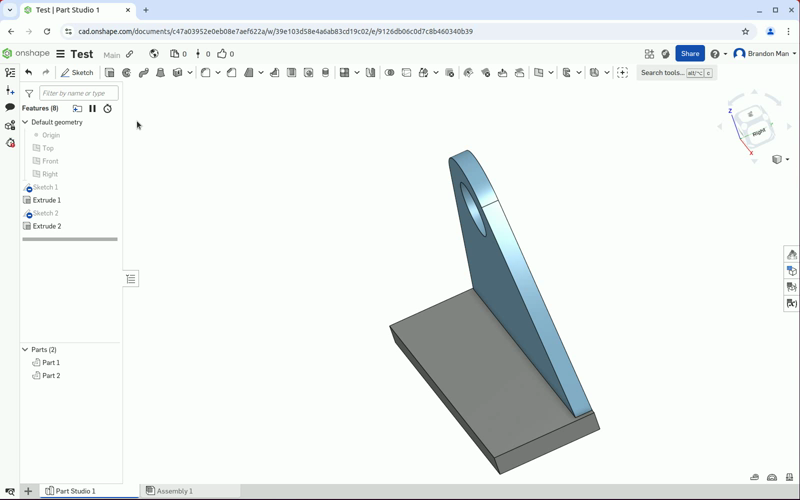
key(down, 2)
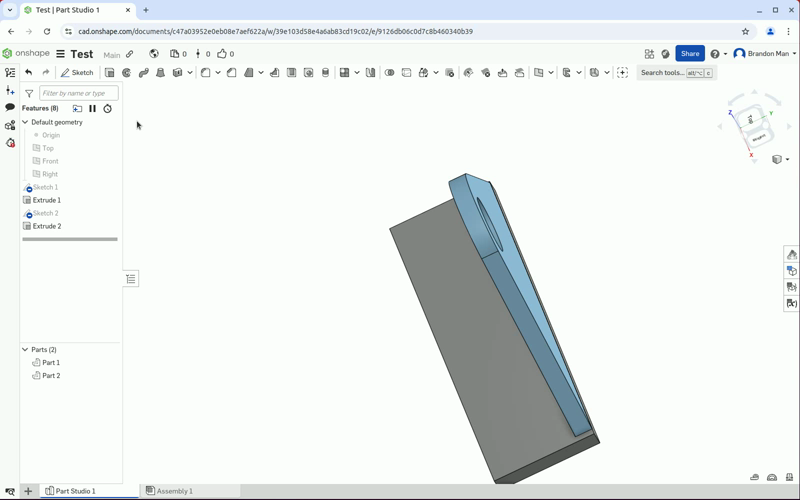
key(up, 2)
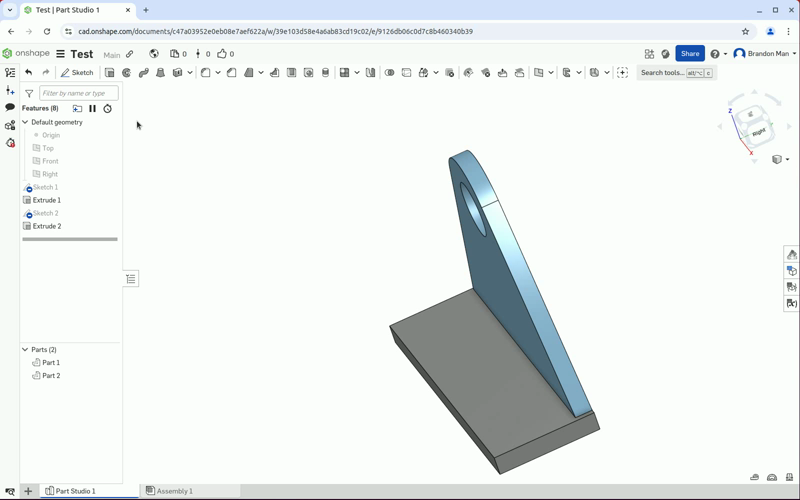
key(right, 2)
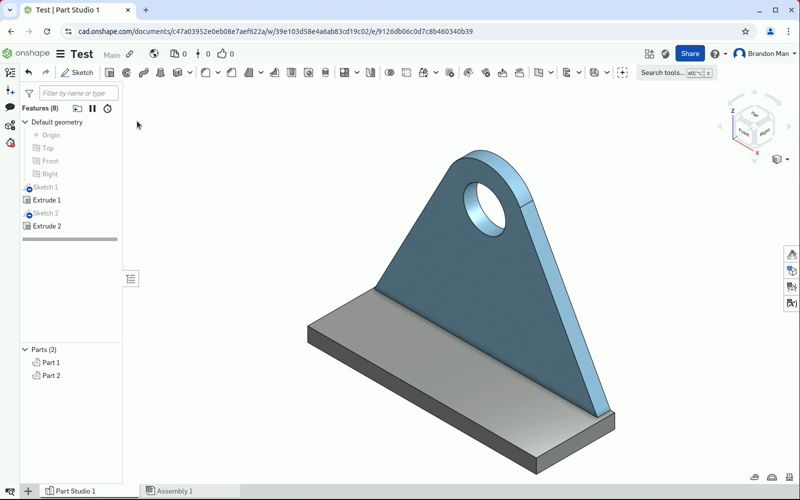
mouse_move(73, 189)
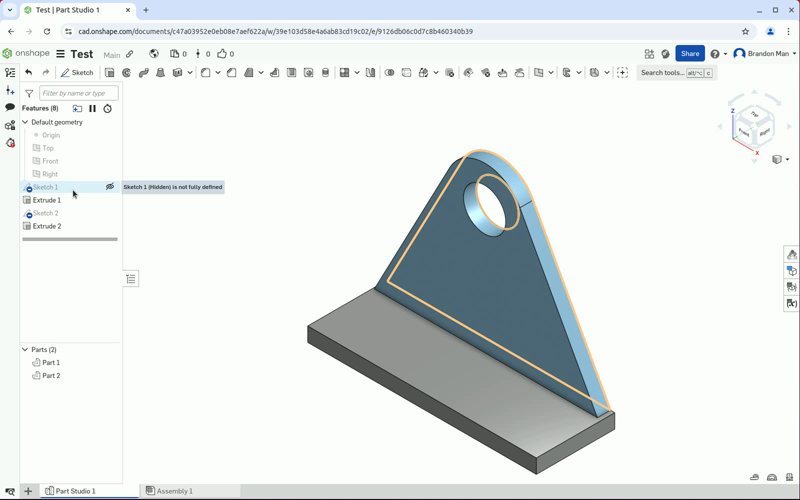
click(73, 189)